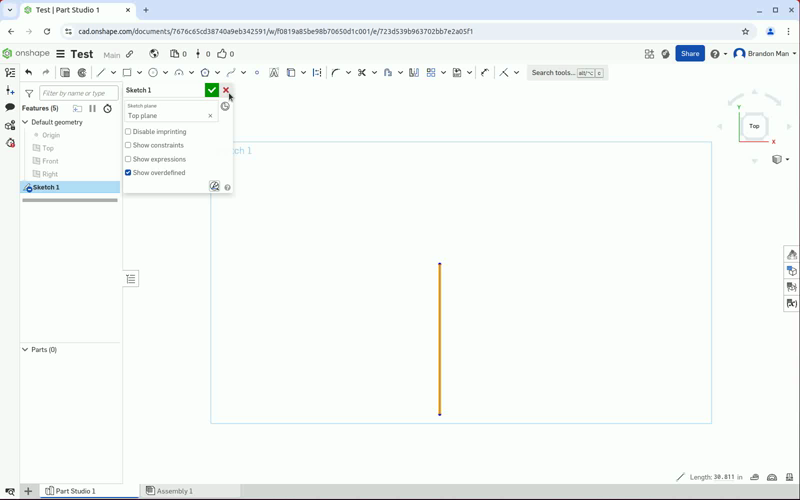
key(shift+h)
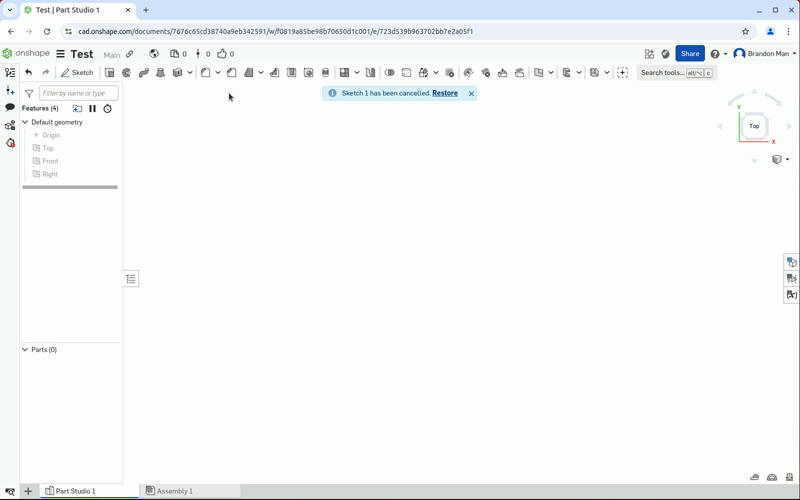
mouse_move(73, 352)
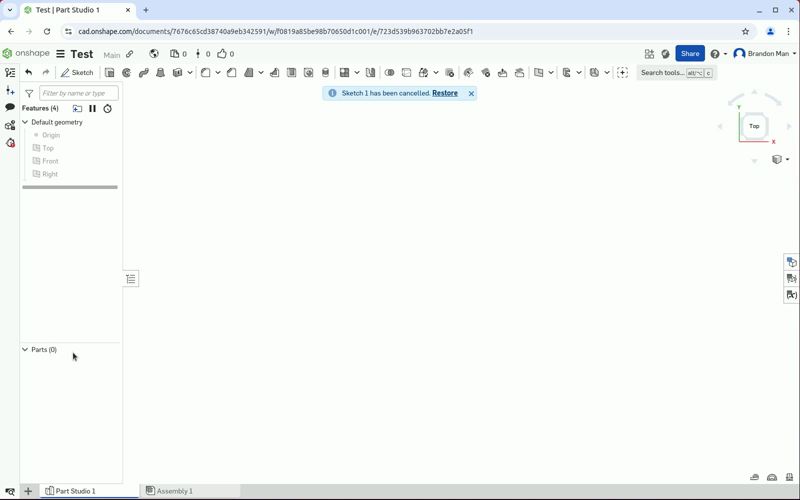
key(y)
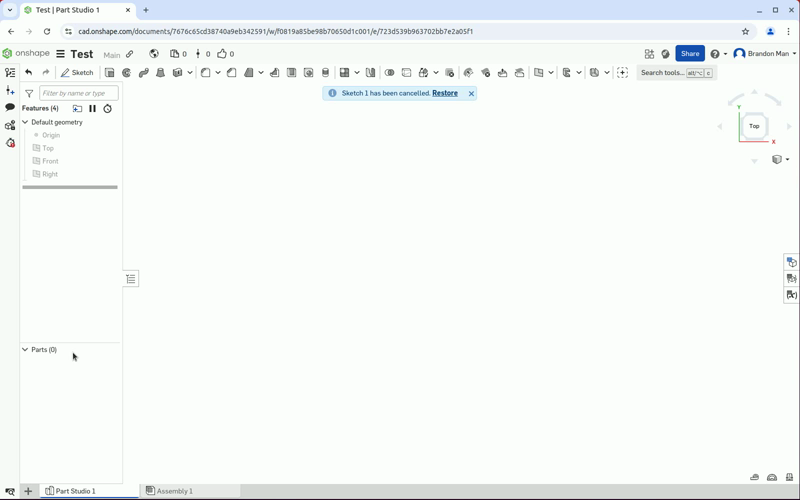
key(shift+p)
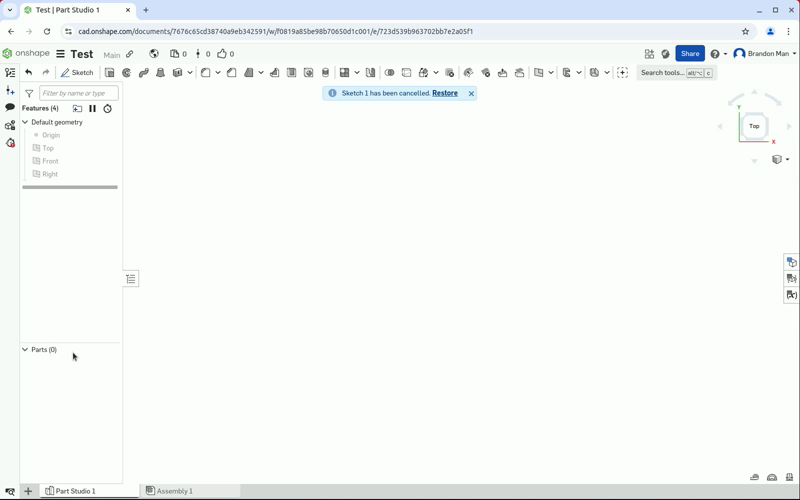
key(space)
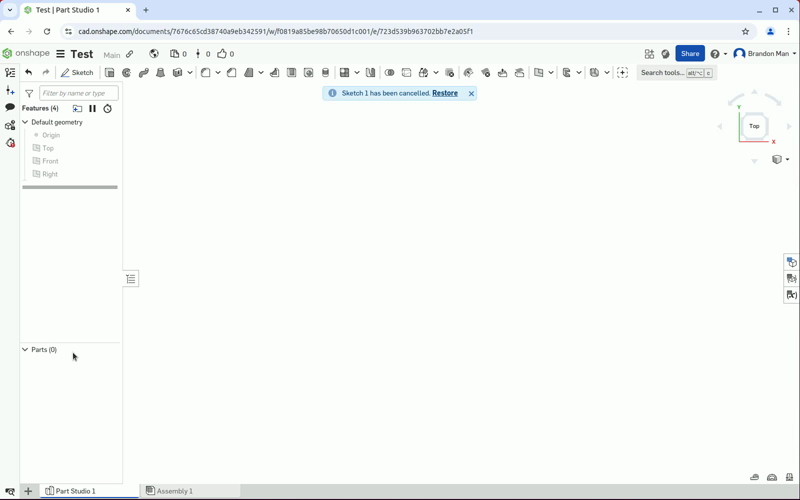
key_down(shift)
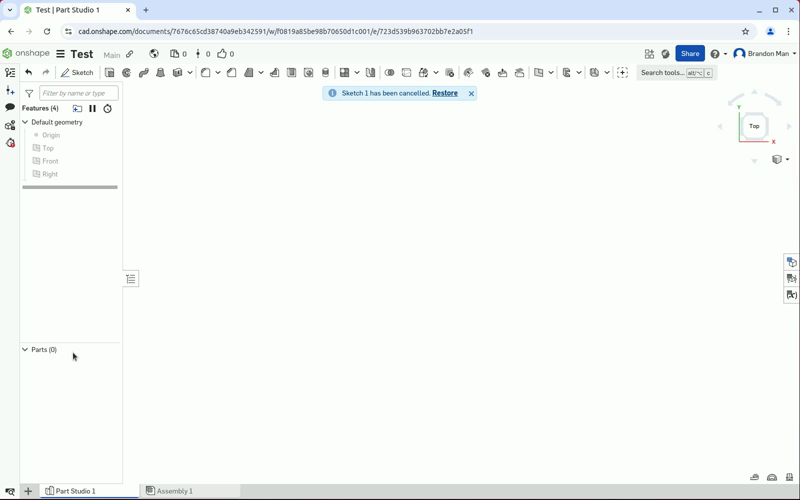
key(up)
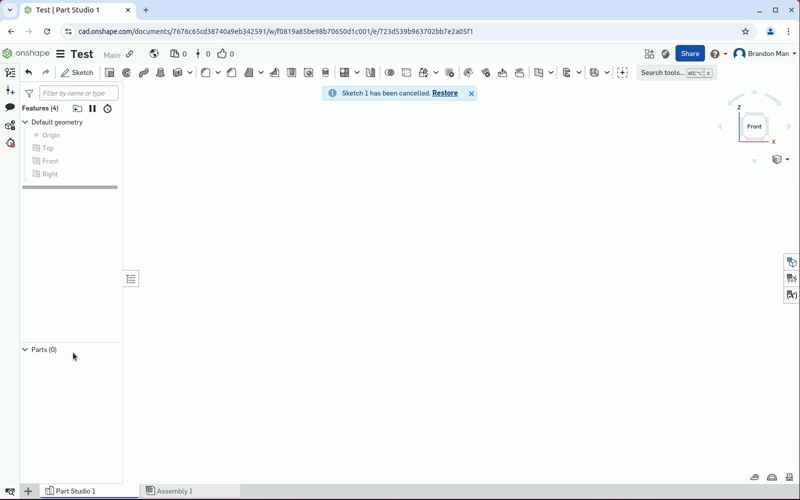
key_up(shift)
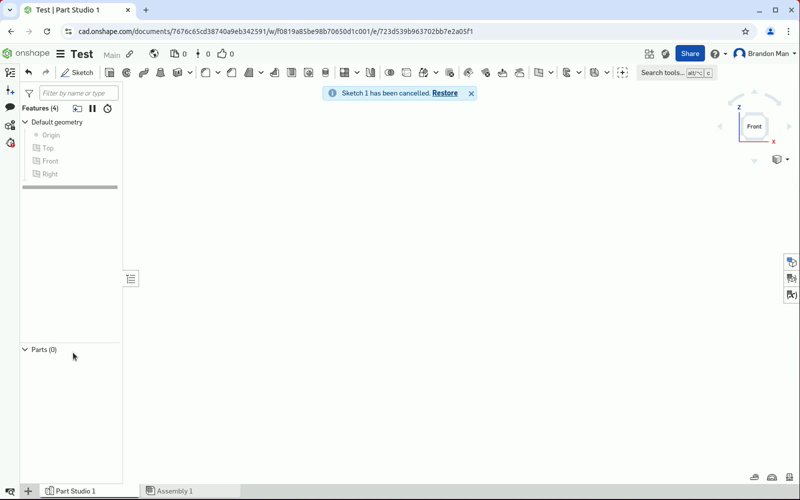
mouse_move(73, 352)
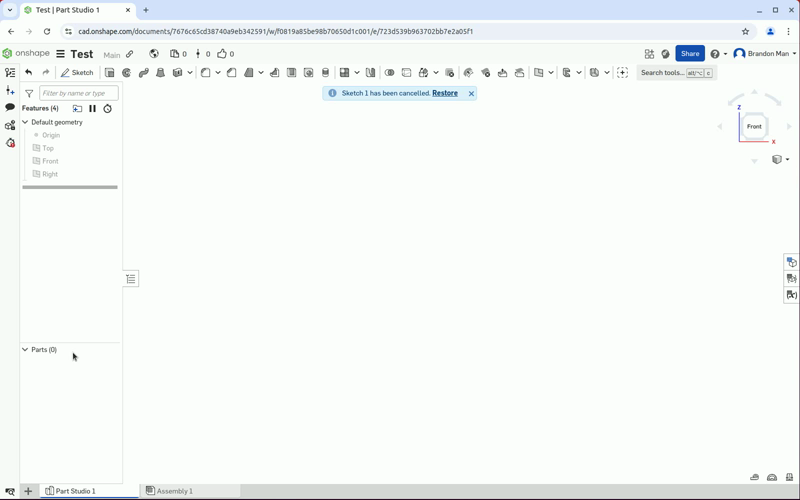
key(shift+y)
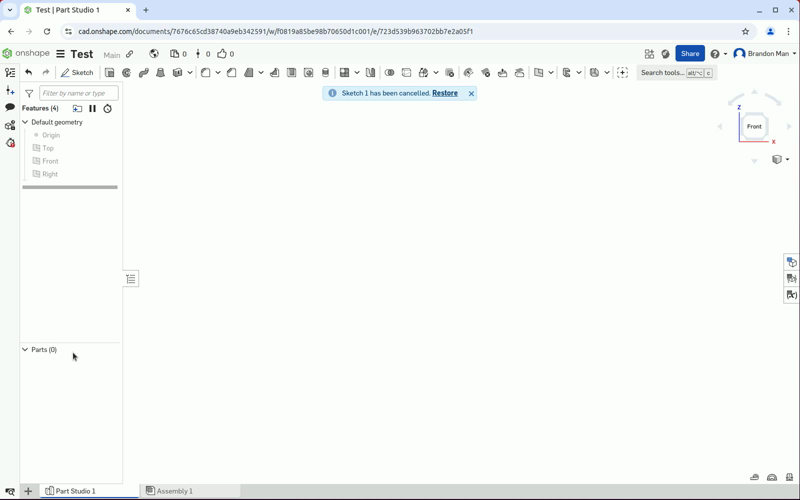
key(shift+s)
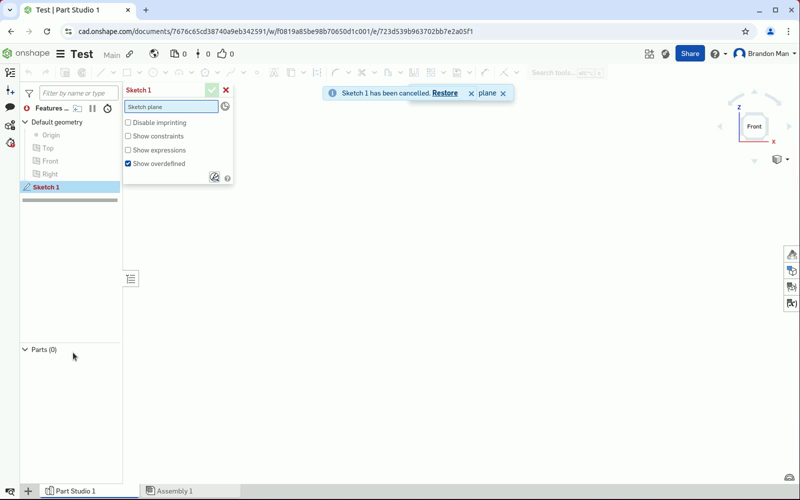
mouse_move(73, 163)
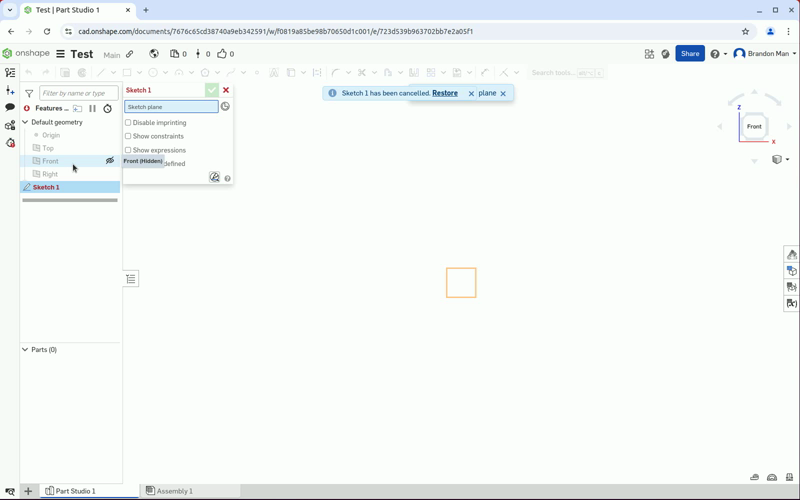
click(73, 163)
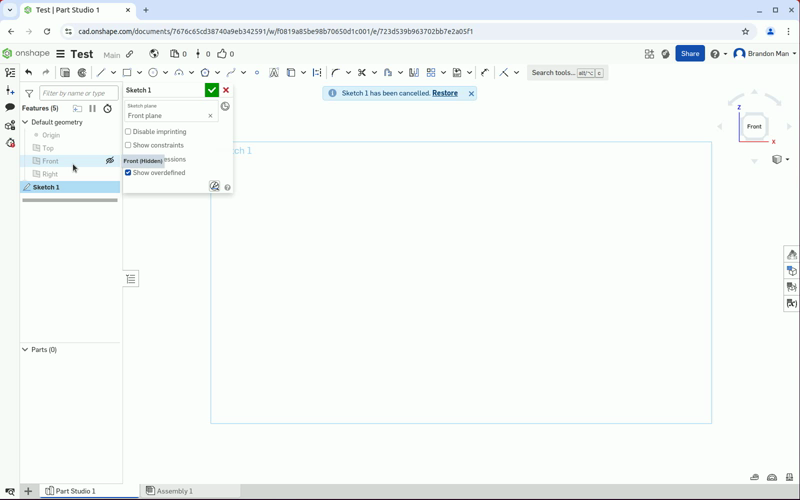
mouse_move(73, 352)
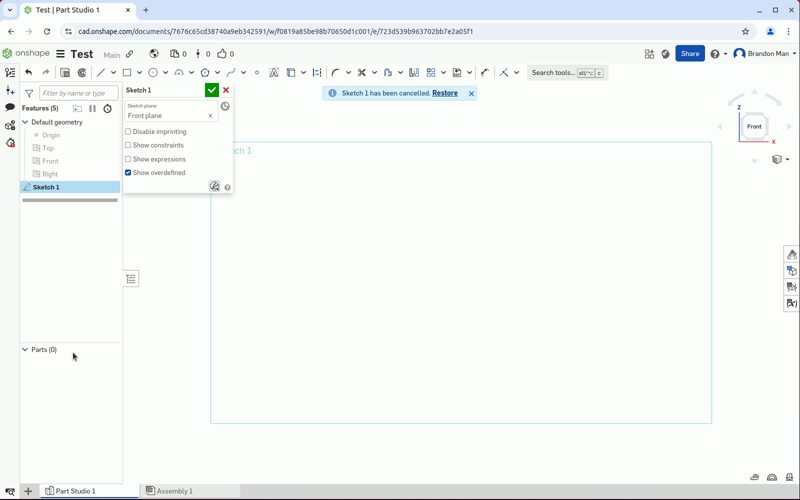
key(y)
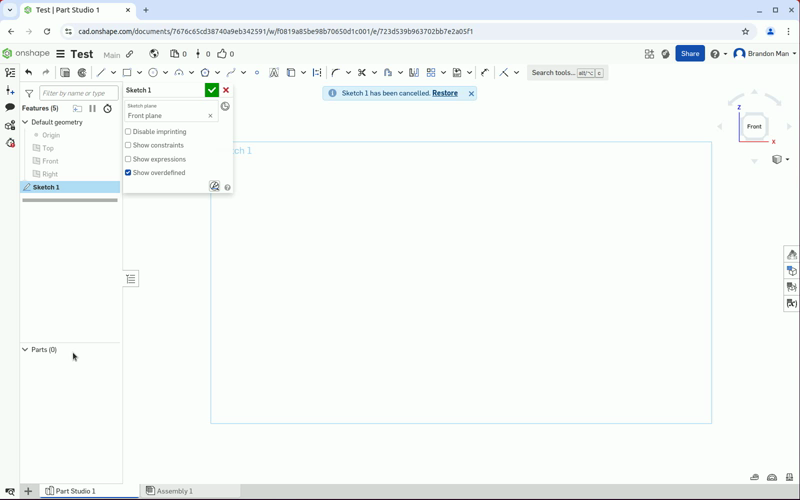
key(c)
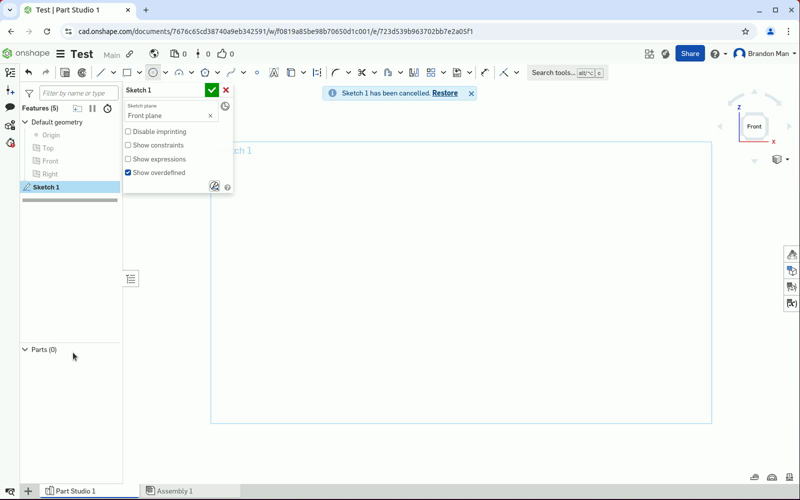
key_down(shift)
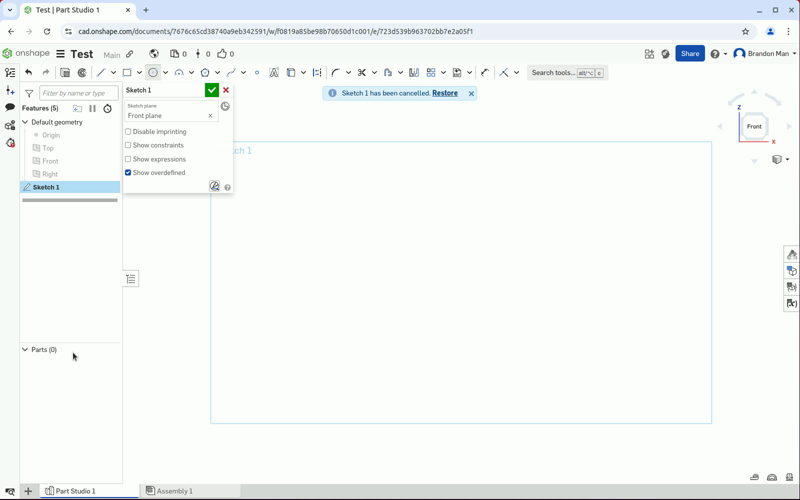
mouse_move(461, 282)
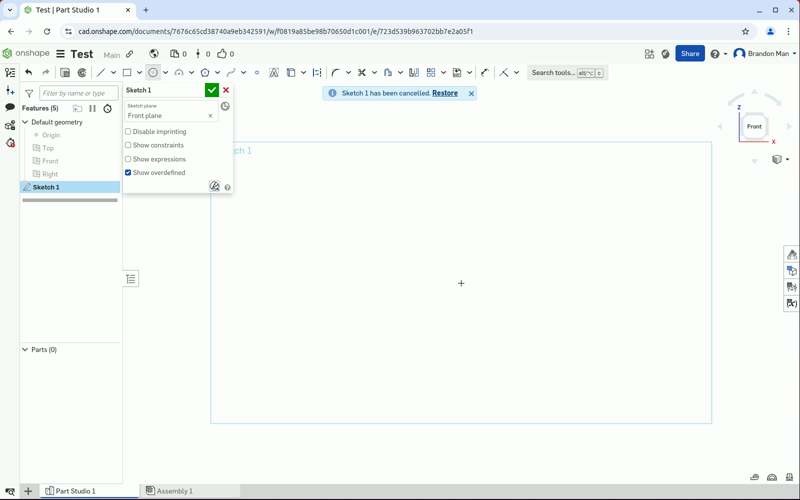
click(461, 282)
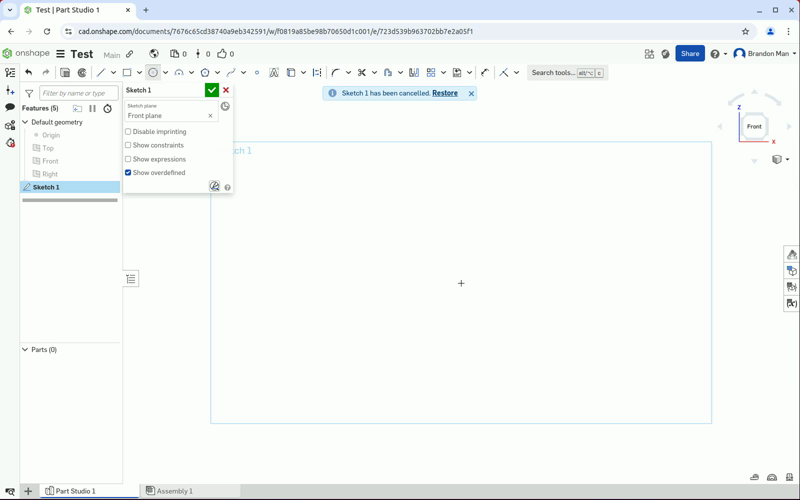
key_up(shift)
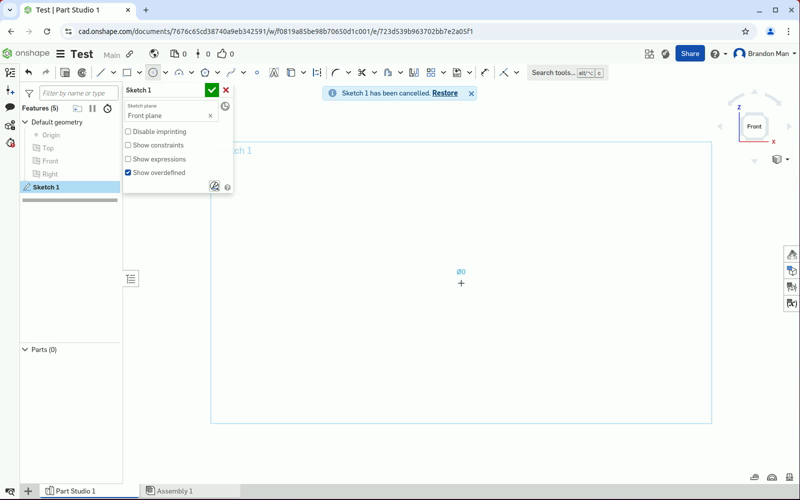
mouse_move(464, 282)
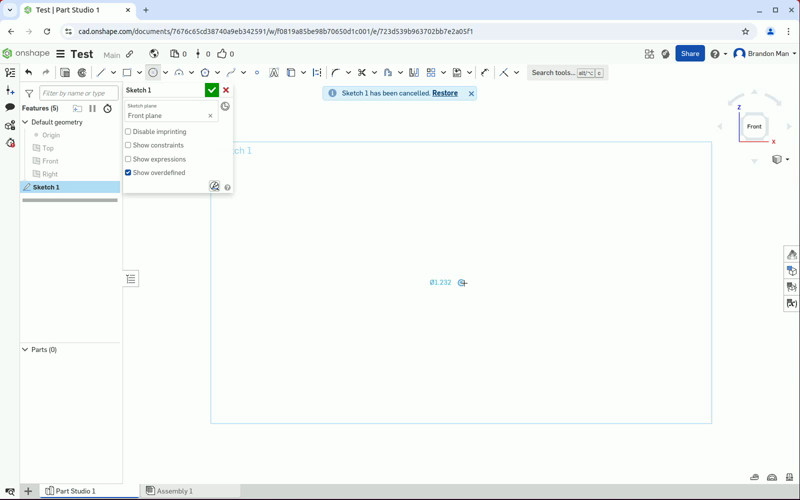
click(464, 282)
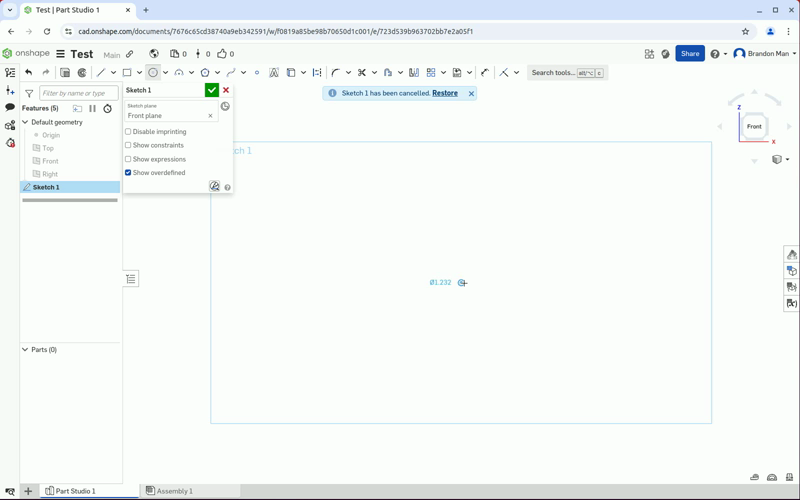
key(esc)
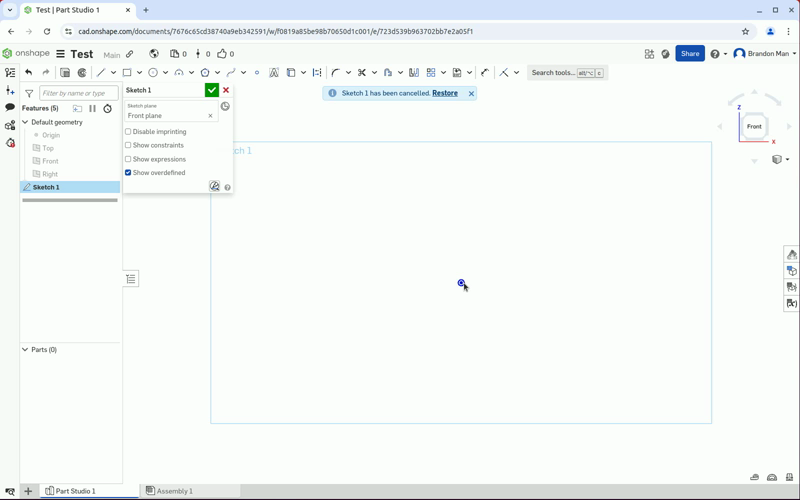
mouse_move(462, 284)
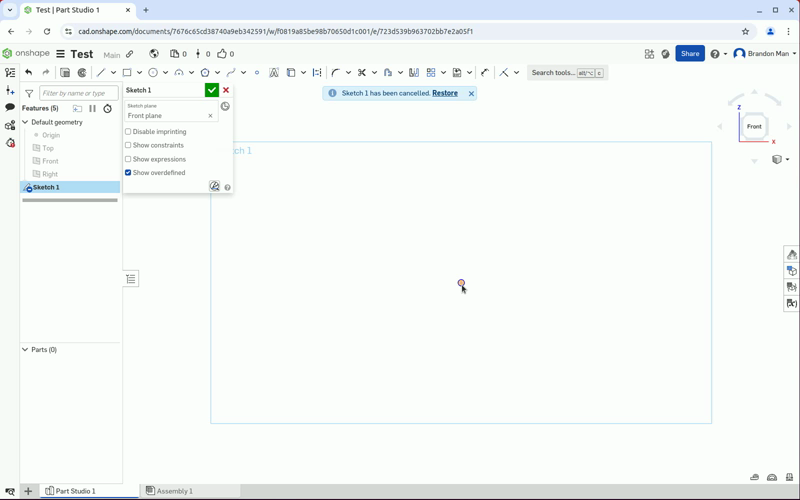
scroll(6)
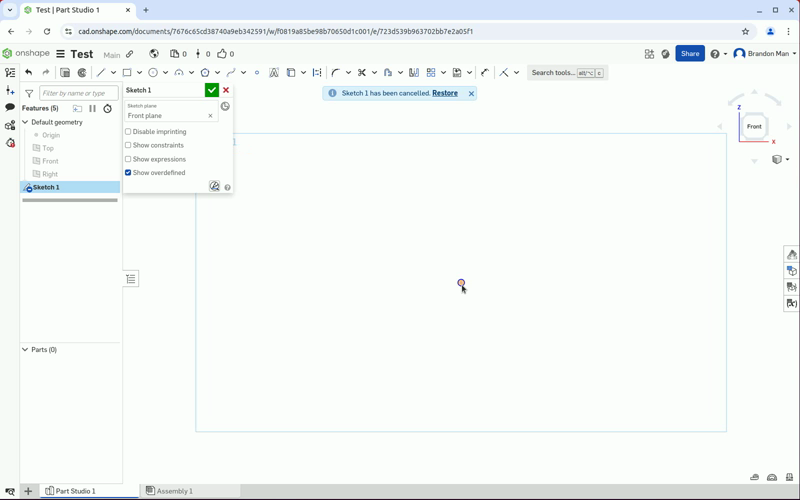
scroll(6)
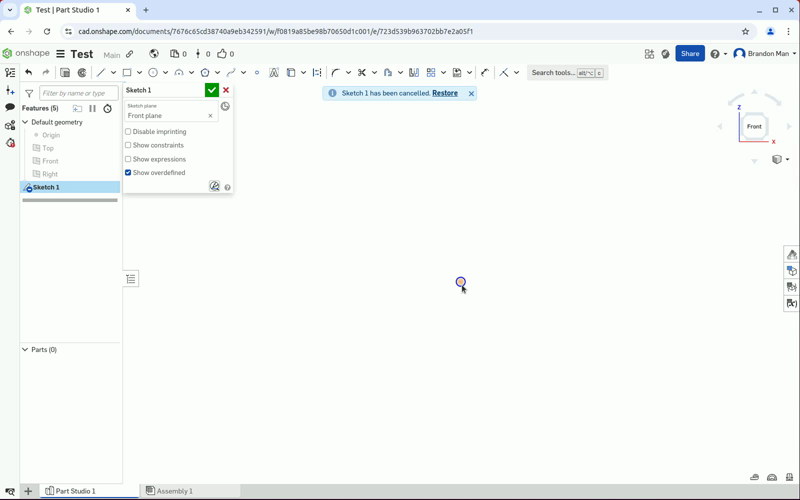
scroll(6)
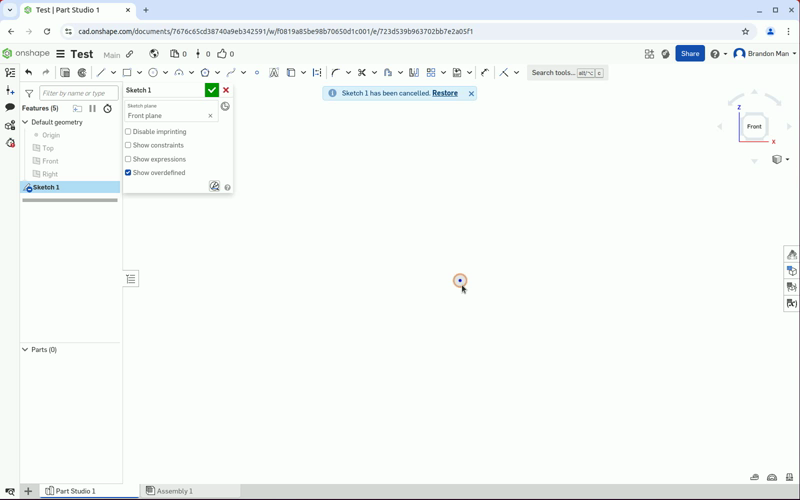
scroll(6)
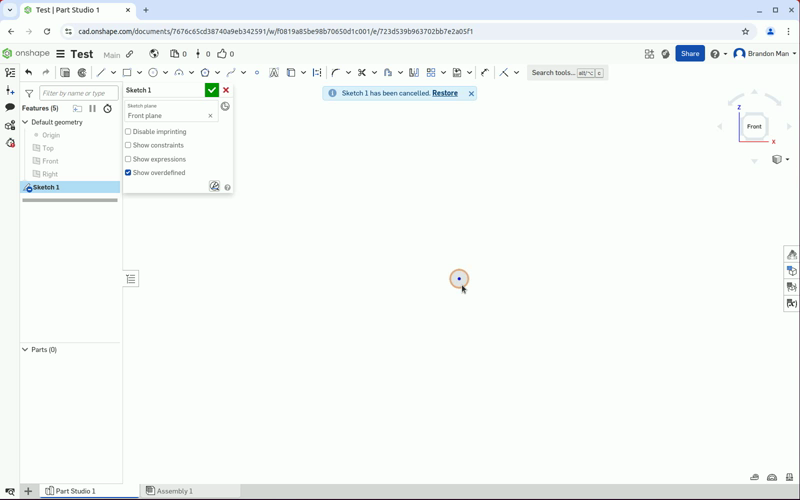
scroll(6)
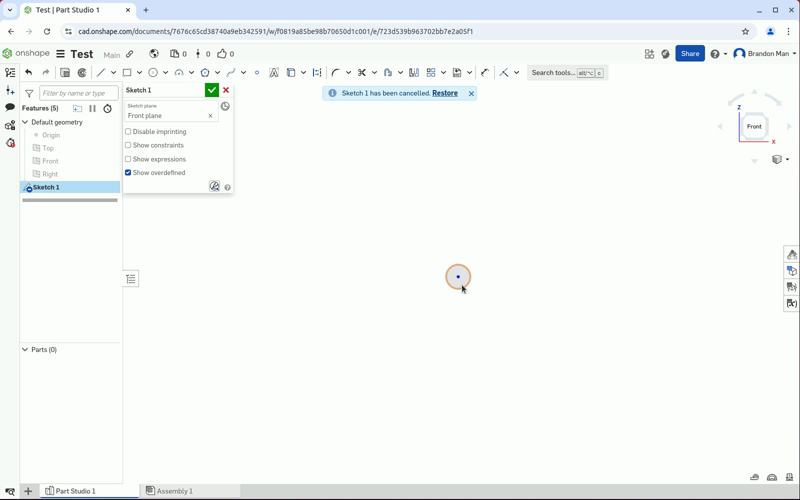
scroll(6)
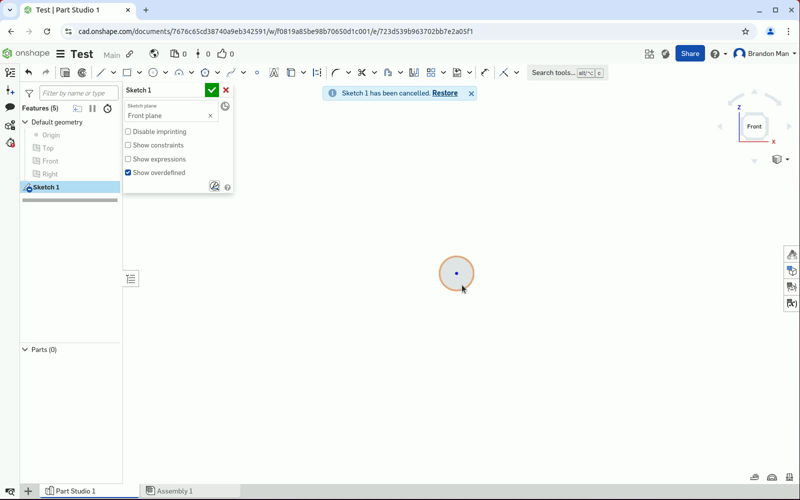
scroll(6)
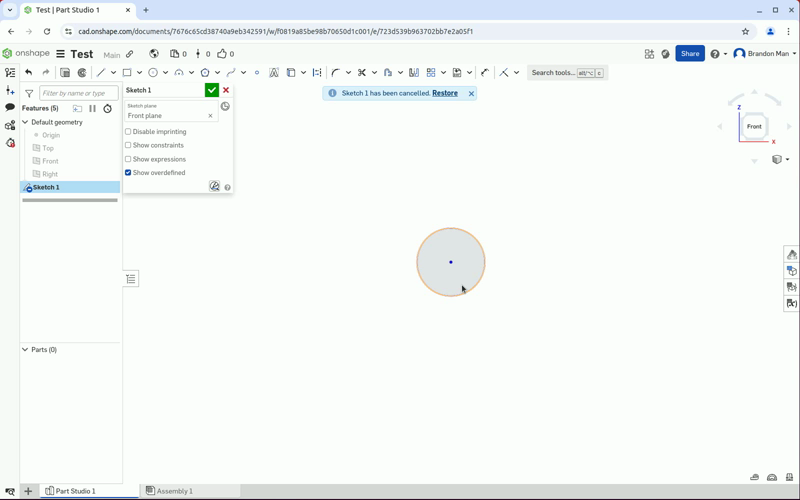
click(462, 284)
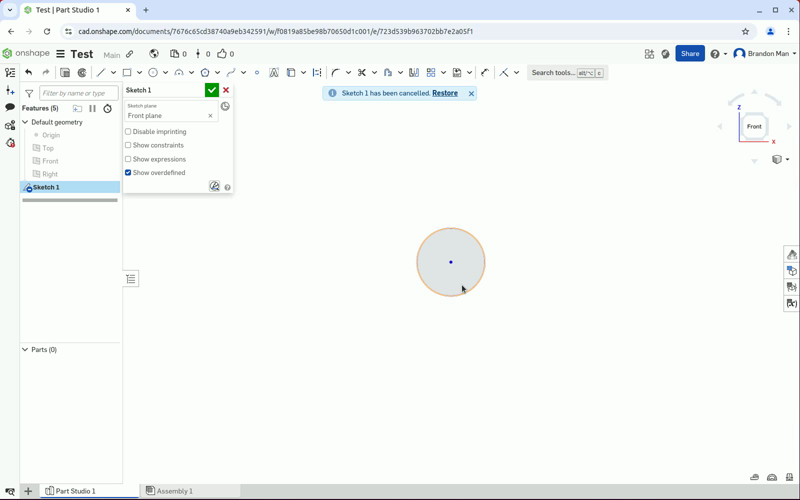
scroll(-6)
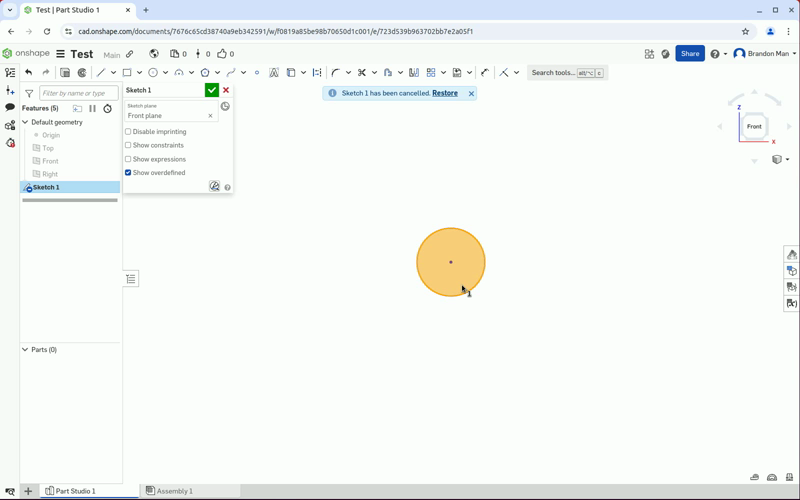
scroll(-6)
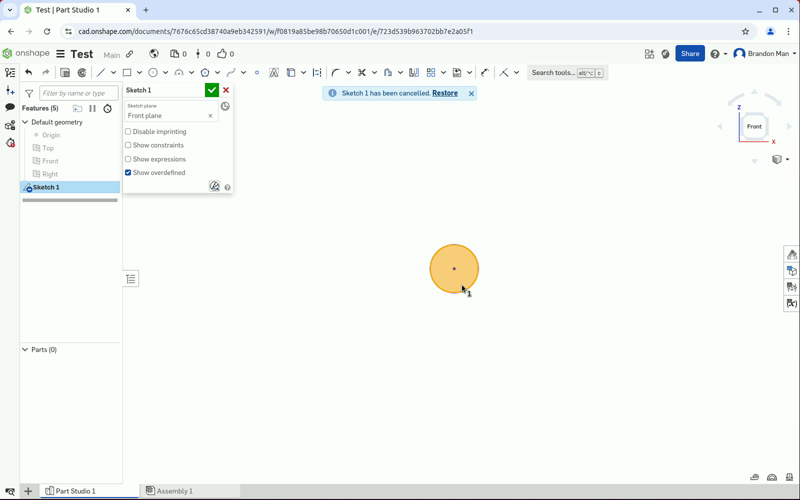
scroll(-6)
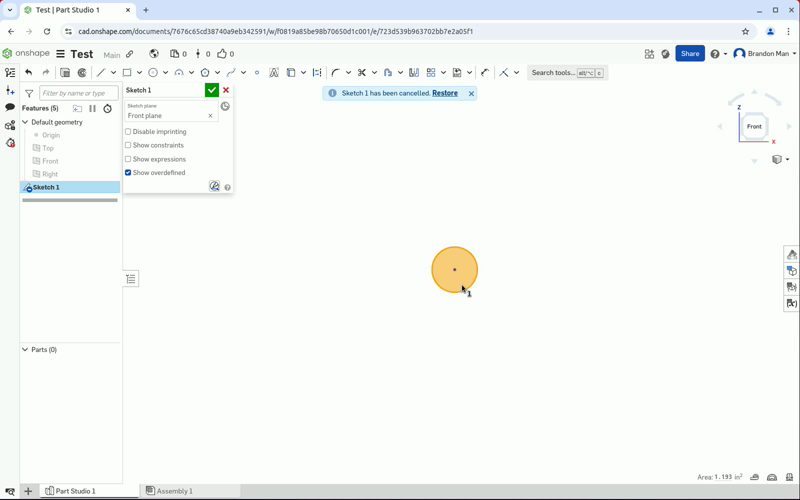
scroll(-6)
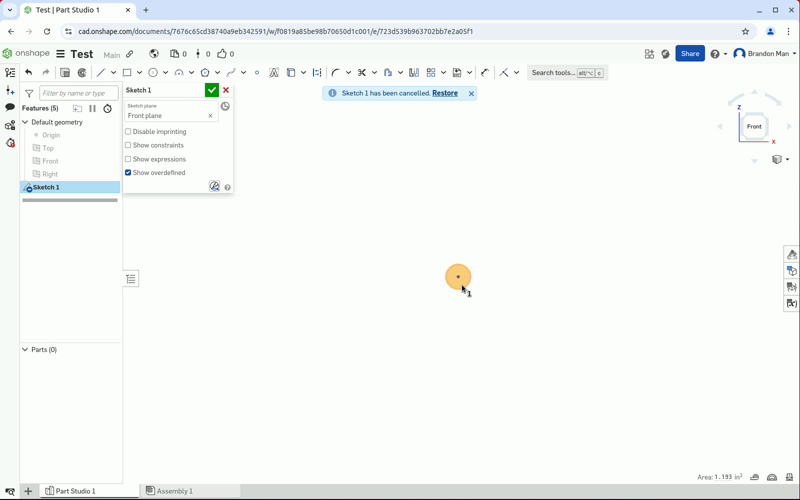
scroll(-6)
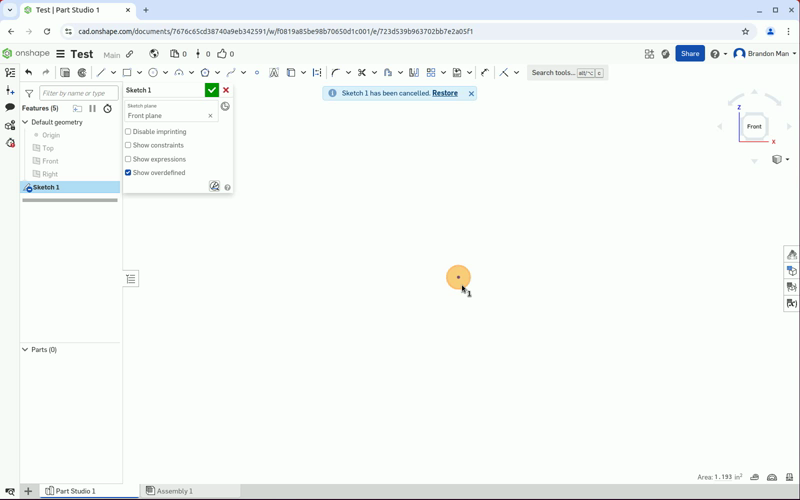
scroll(-6)
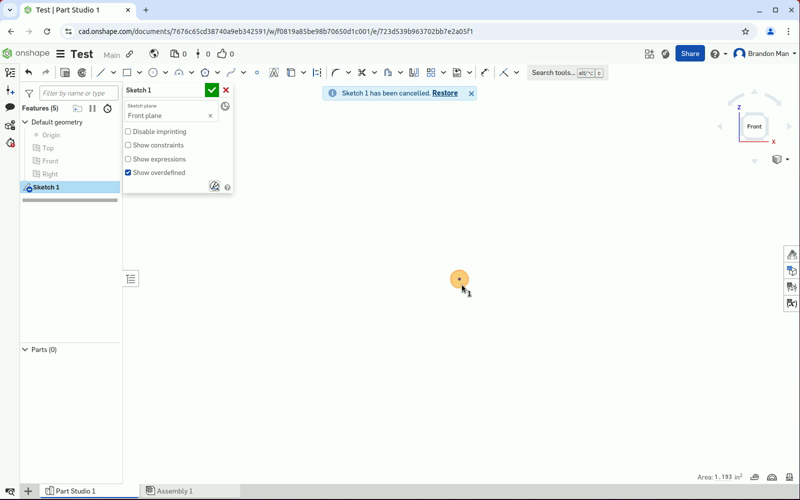
scroll(-6)
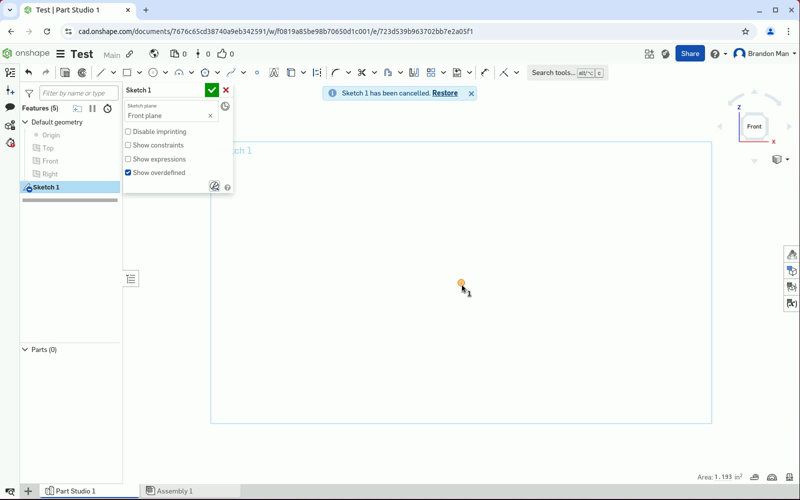
mouse_move(73, 352)
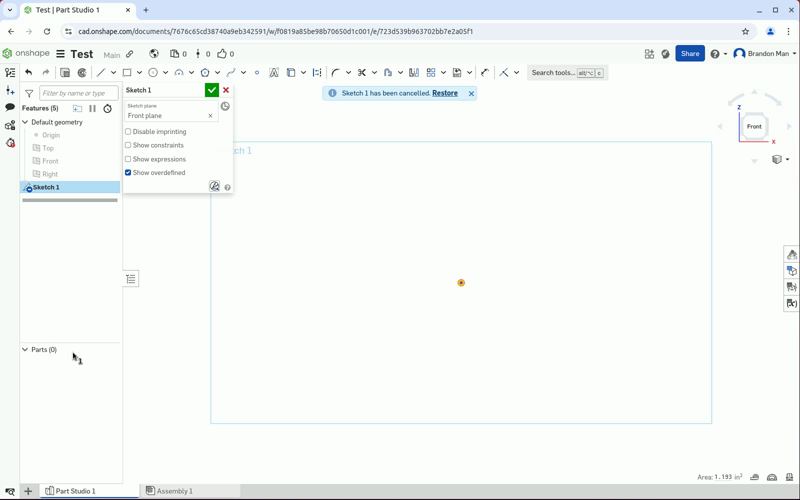
key(shift+y)
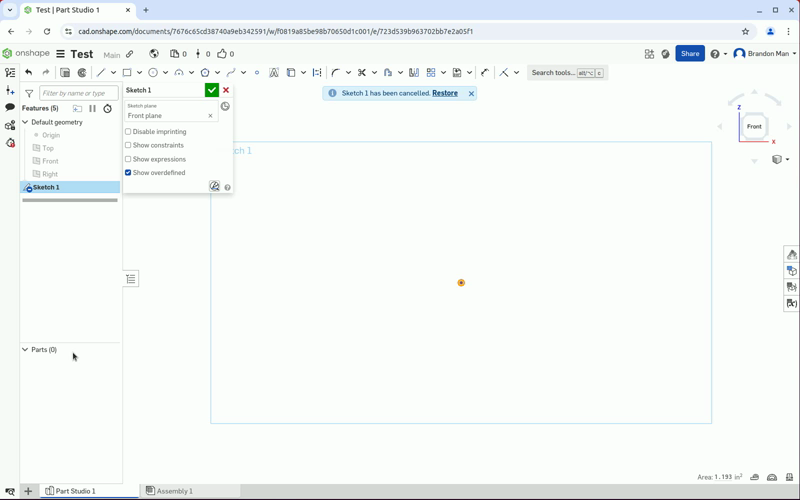
key(shift+e)
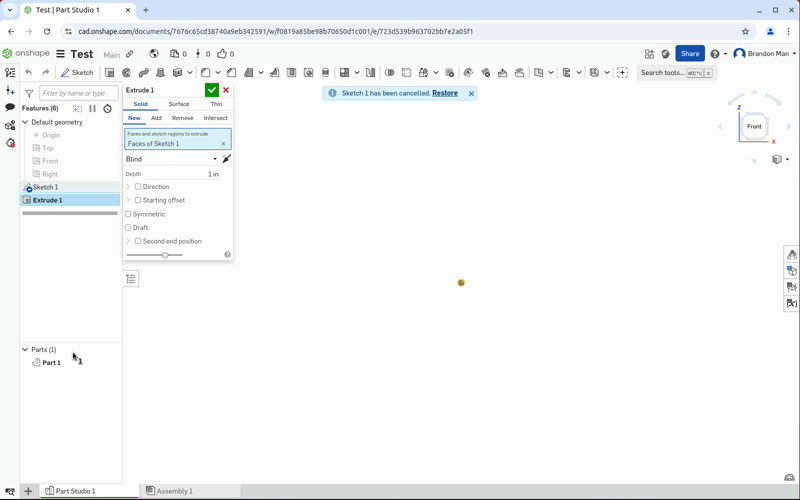
mouse_move(143, 106)
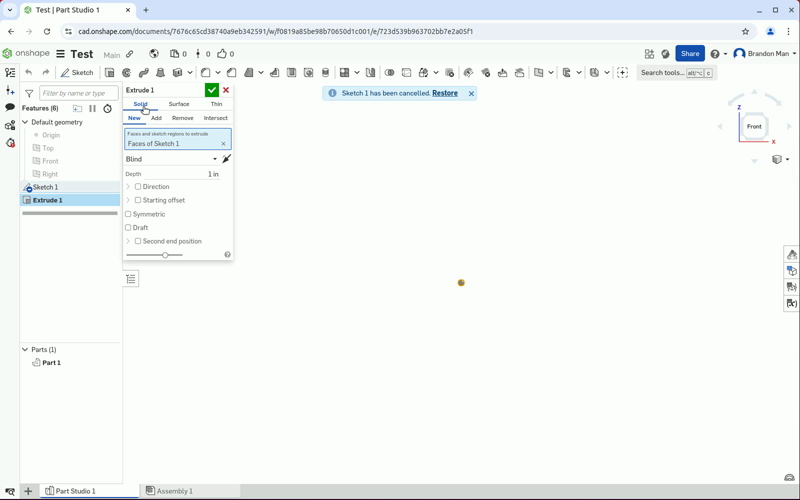
click(143, 106)
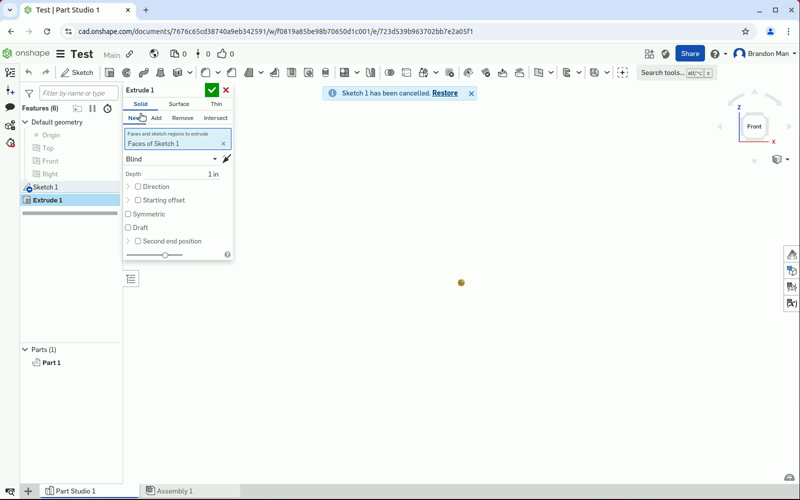
mouse_move(137, 120)
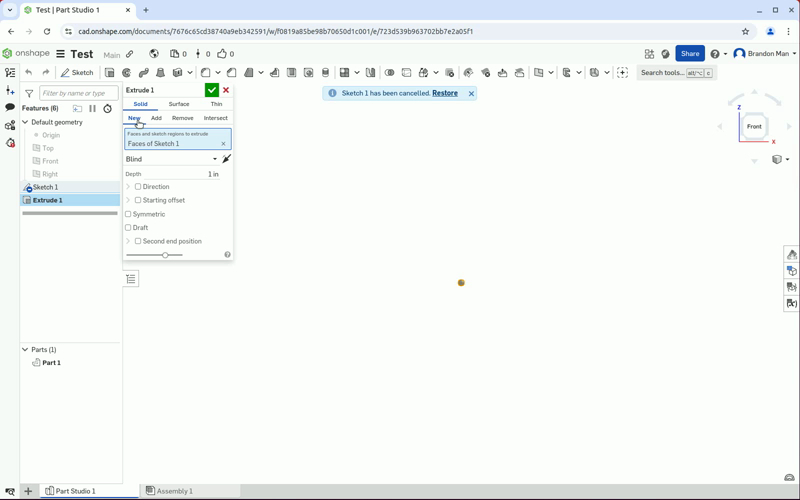
click(137, 120)
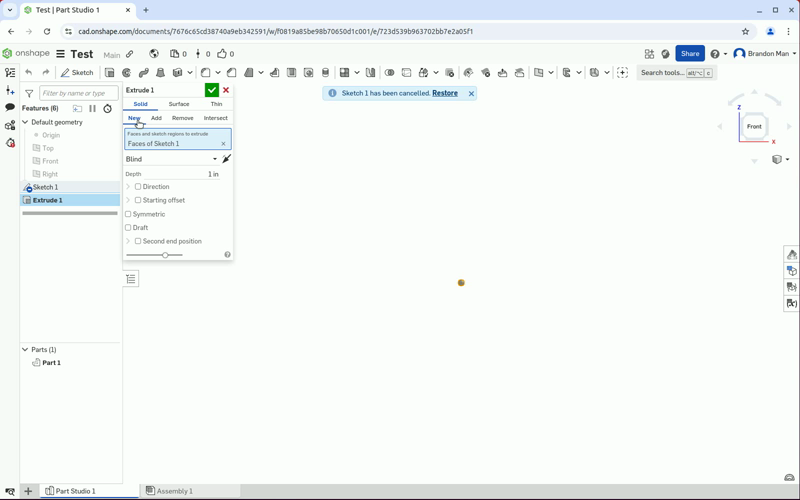
key(tab, 4)
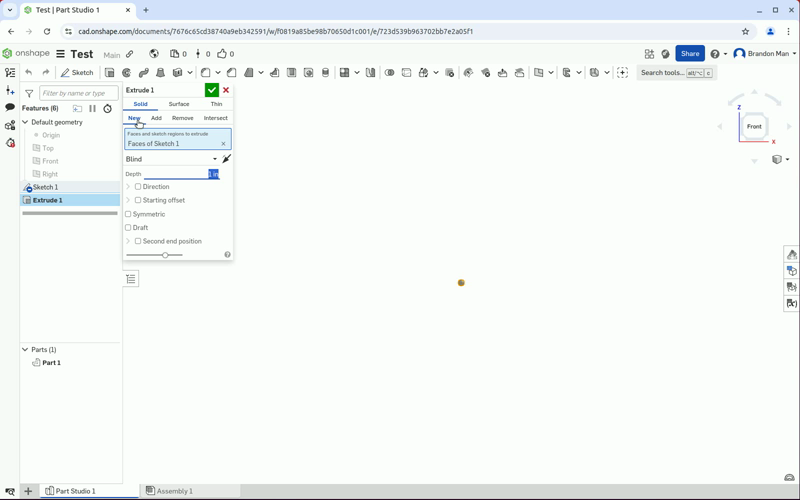
text(23.108)
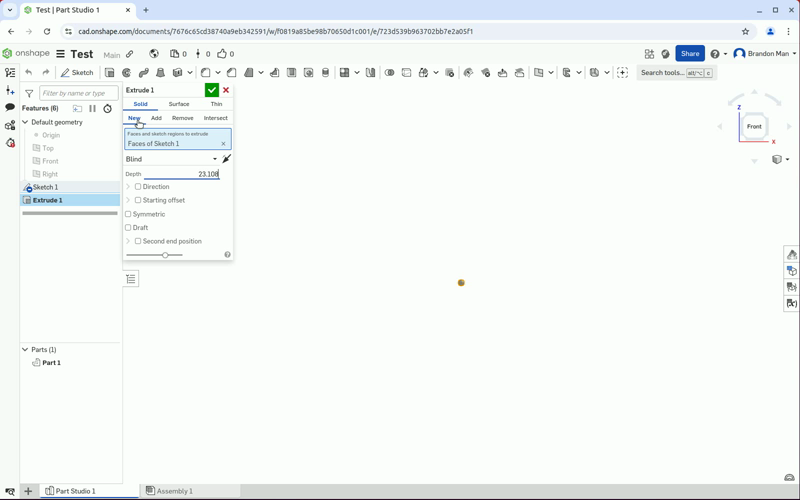
key(enter)
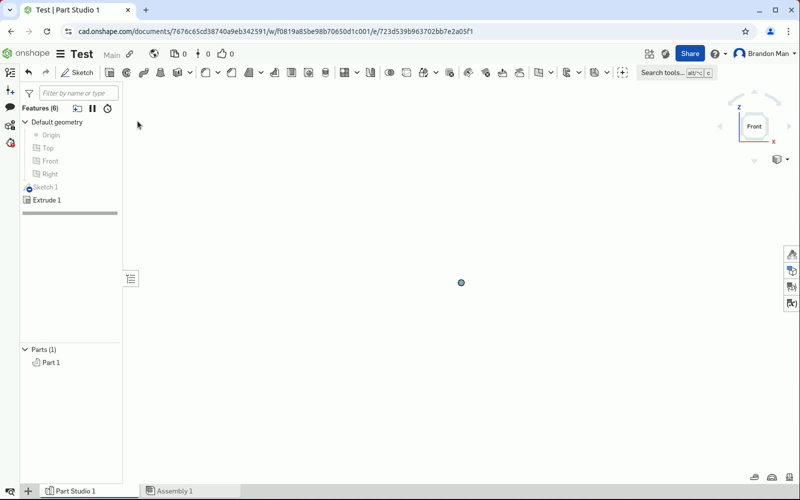
key(shift+h)
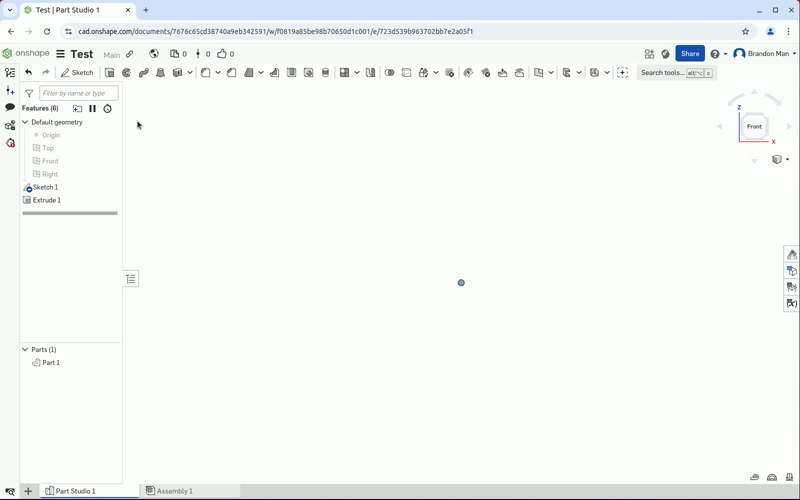
key(shift+h)
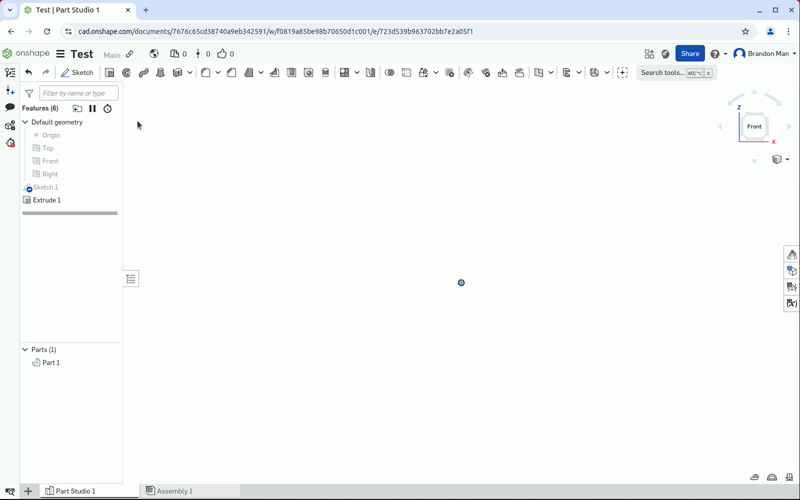
mouse_move(73, 189)
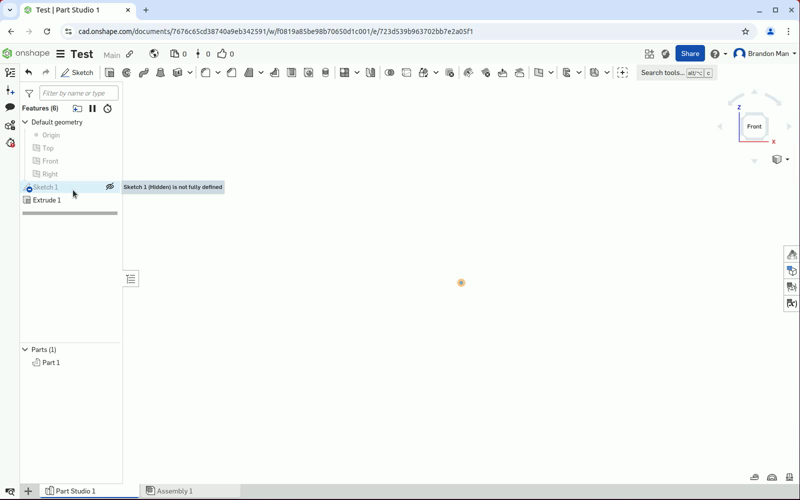
click(73, 189)
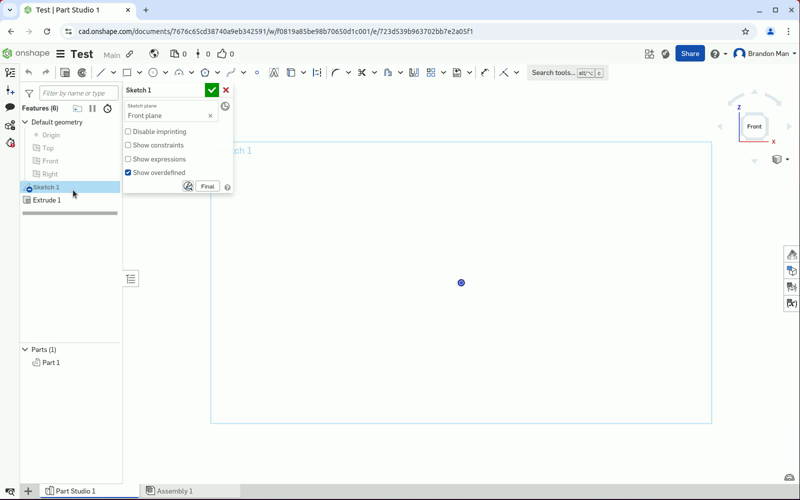
mouse_move(229, 92)
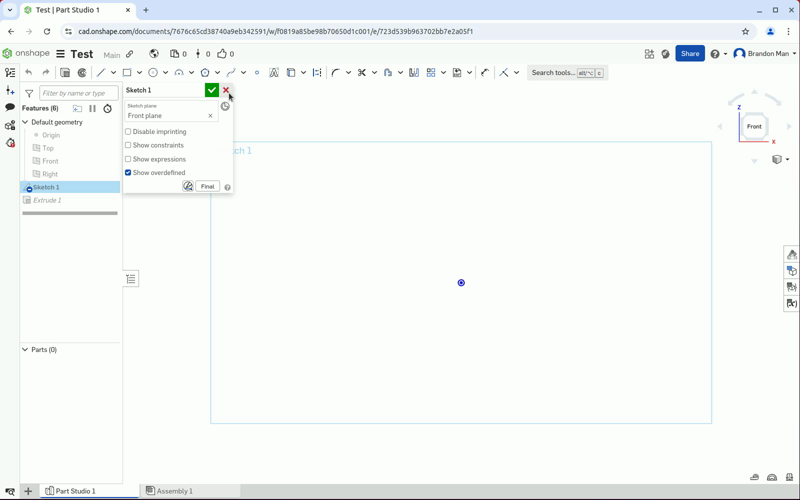
click(229, 92)
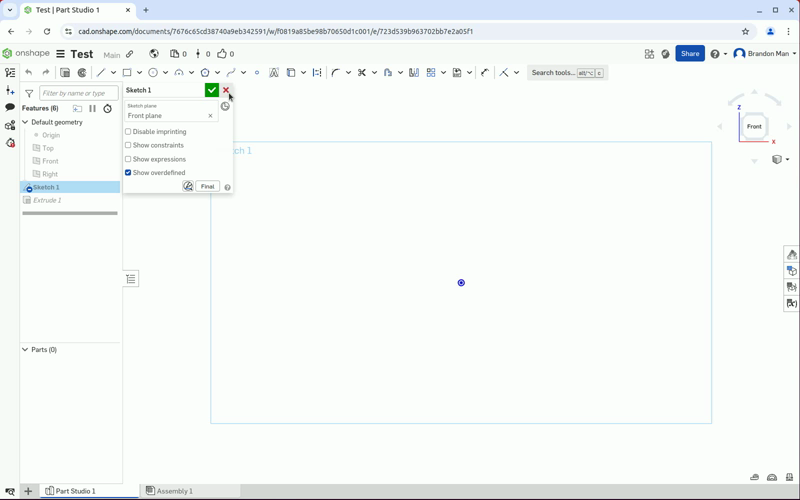
key(shift+s)
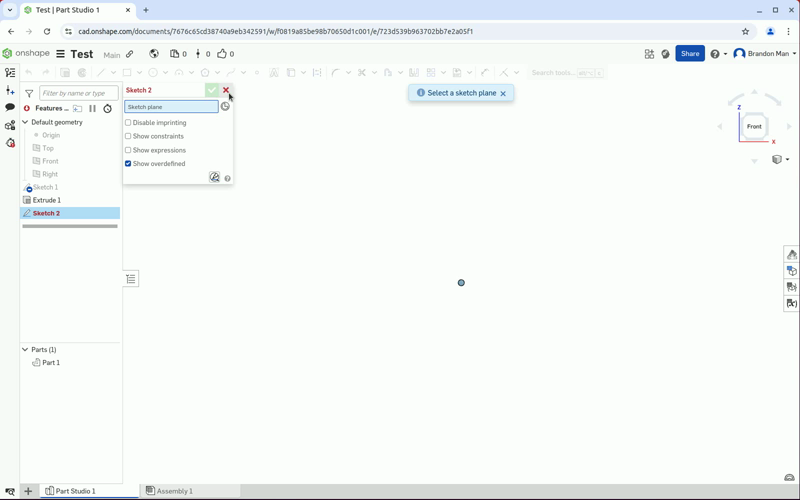
mouse_move(73, 163)
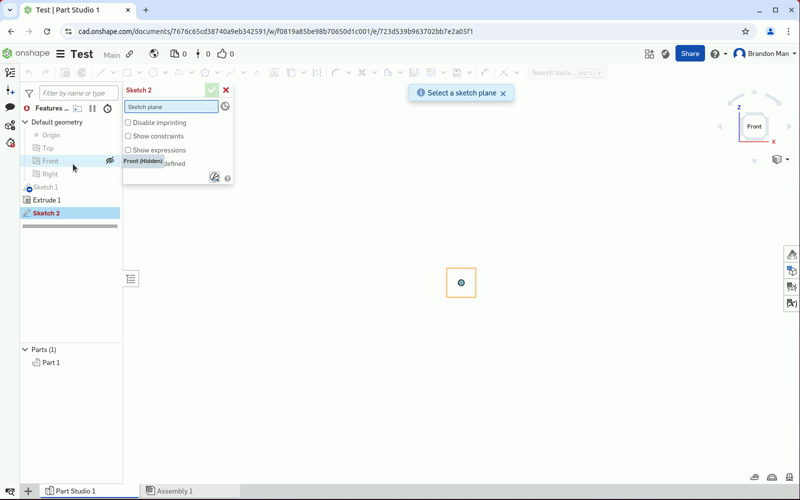
click(73, 163)
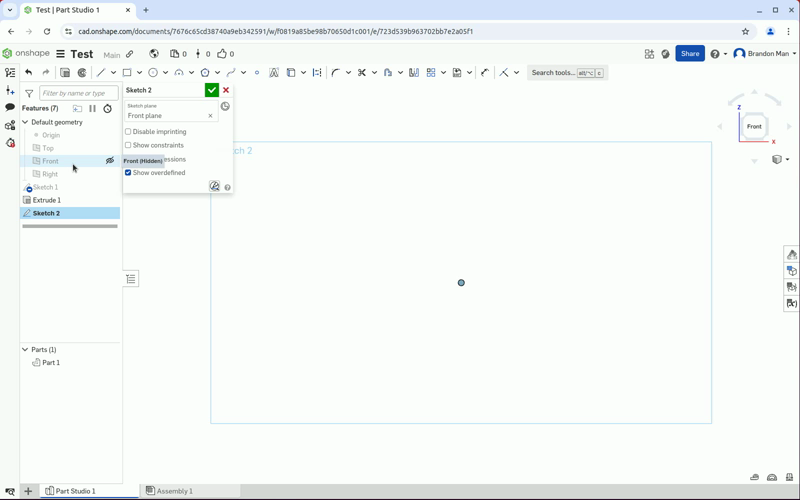
mouse_move(73, 352)
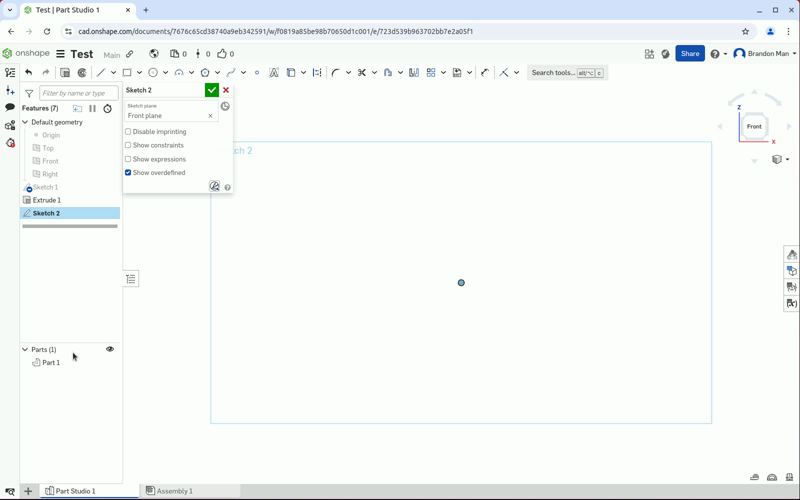
key(y)
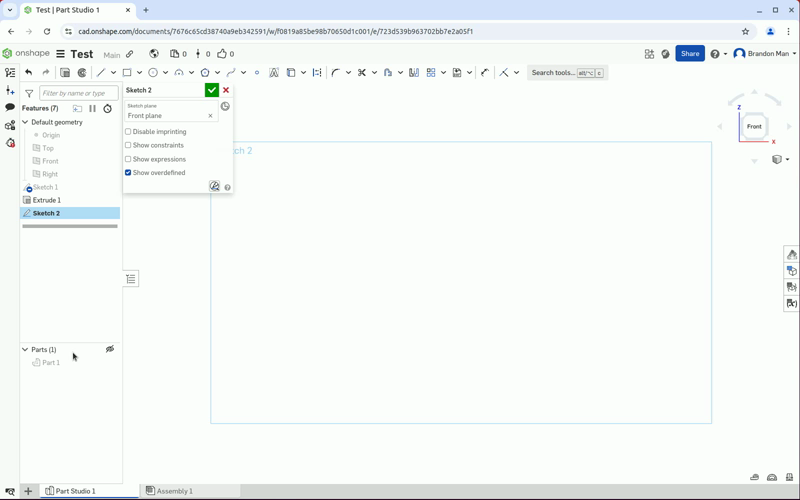
key(c)
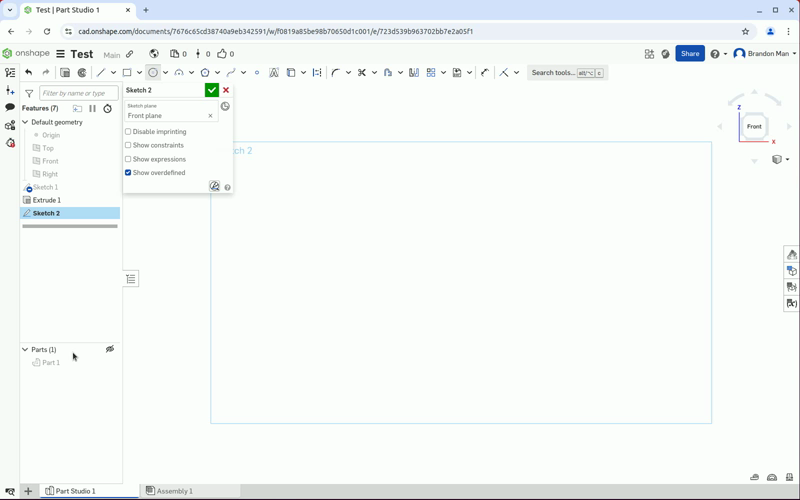
key_down(shift)
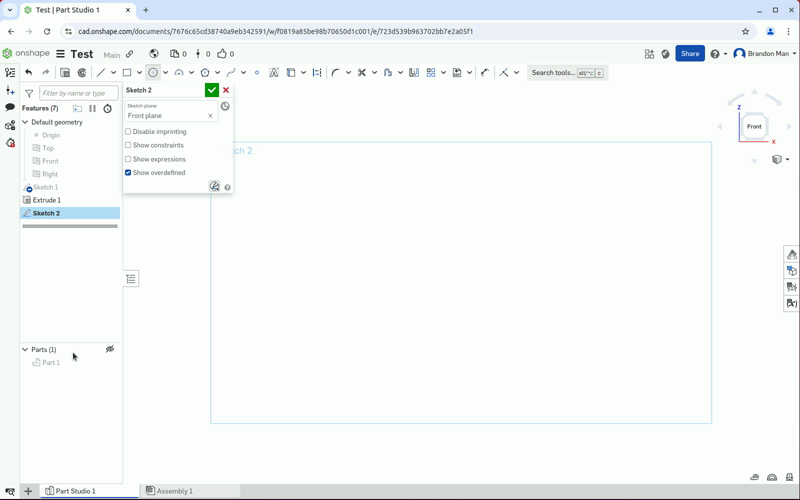
mouse_move(461, 272)
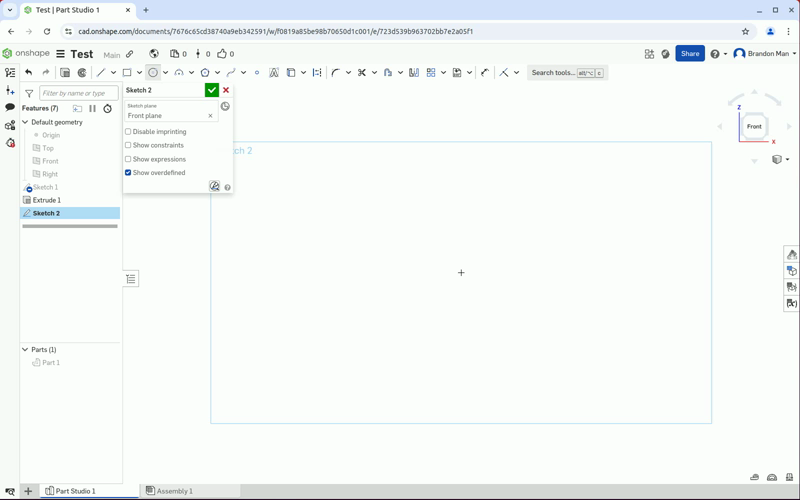
click(461, 272)
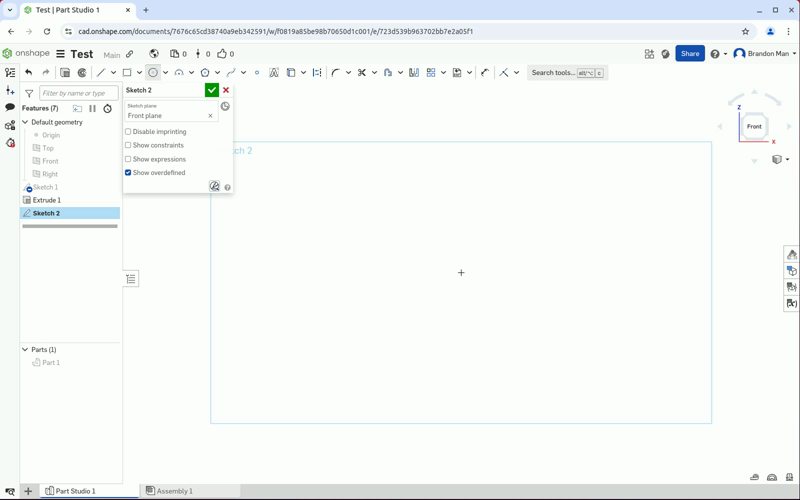
key_up(shift)
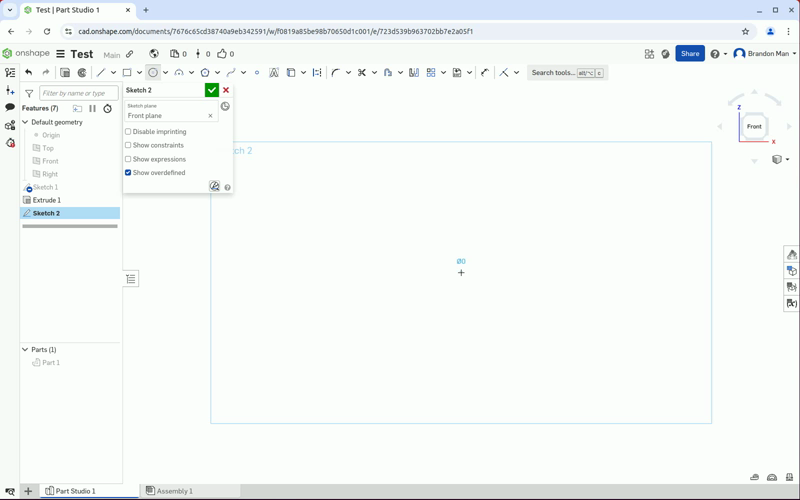
mouse_move(464, 272)
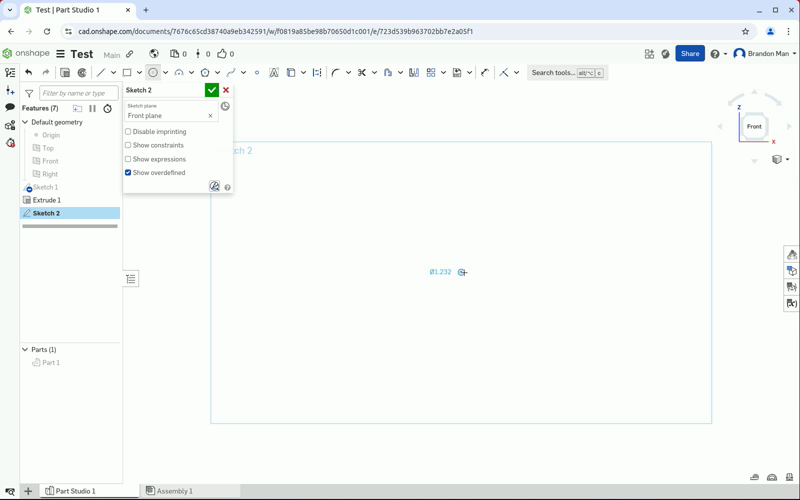
click(464, 272)
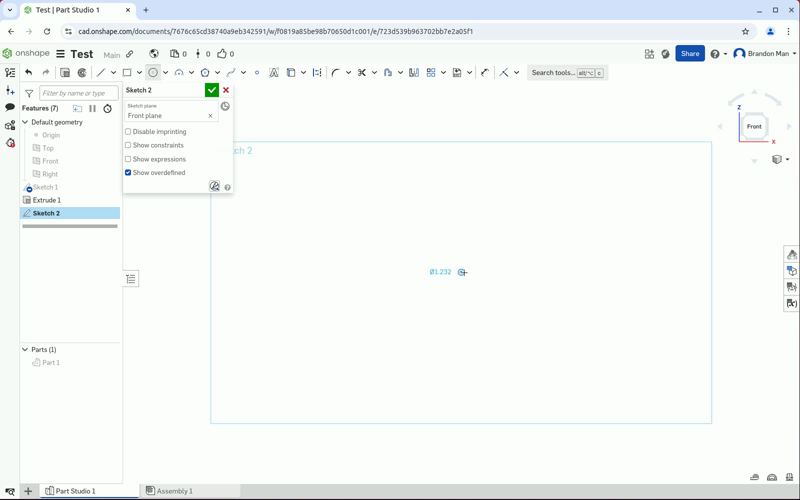
key(esc)
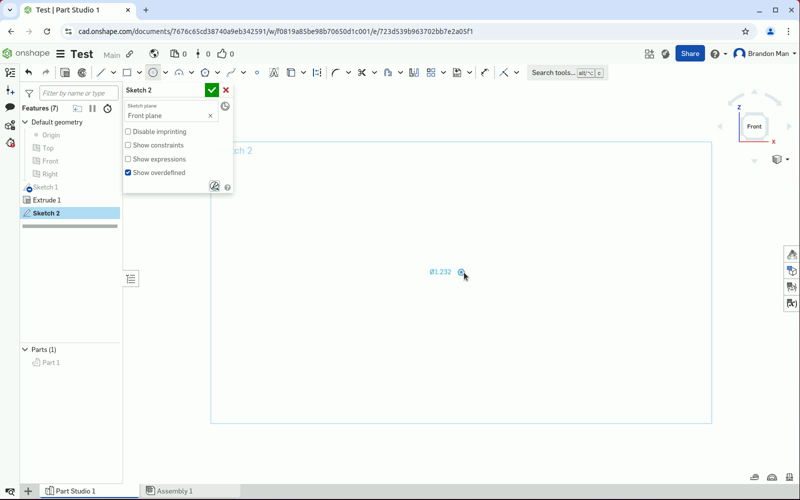
mouse_move(461, 273)
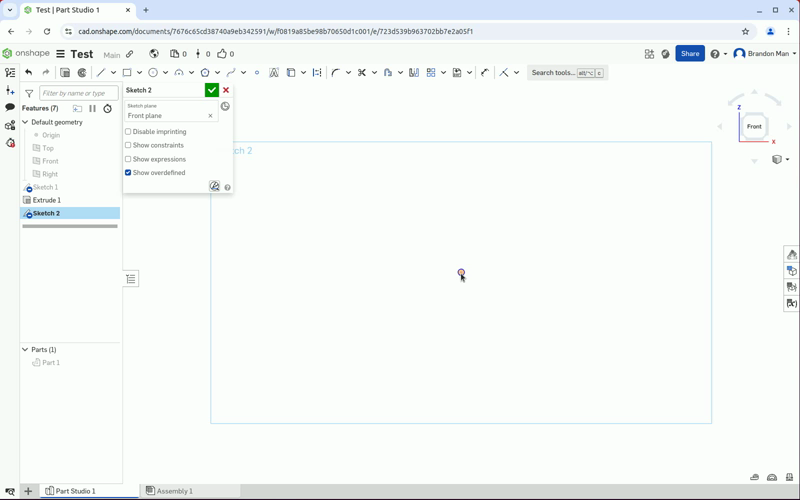
scroll(6)
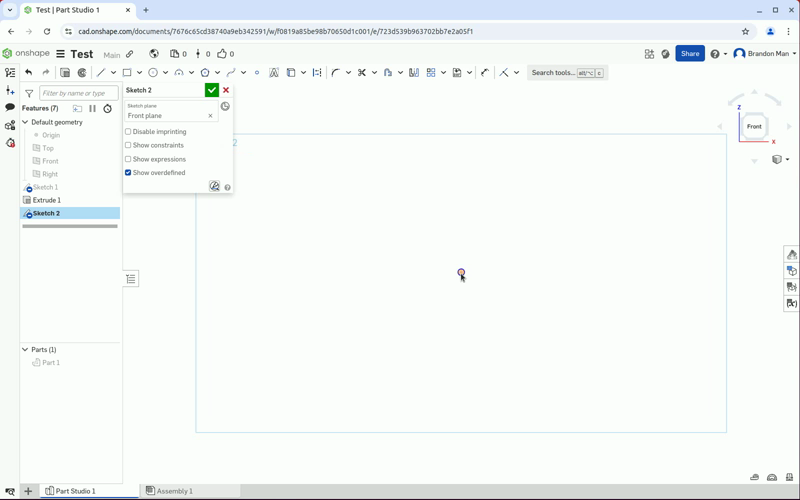
scroll(6)
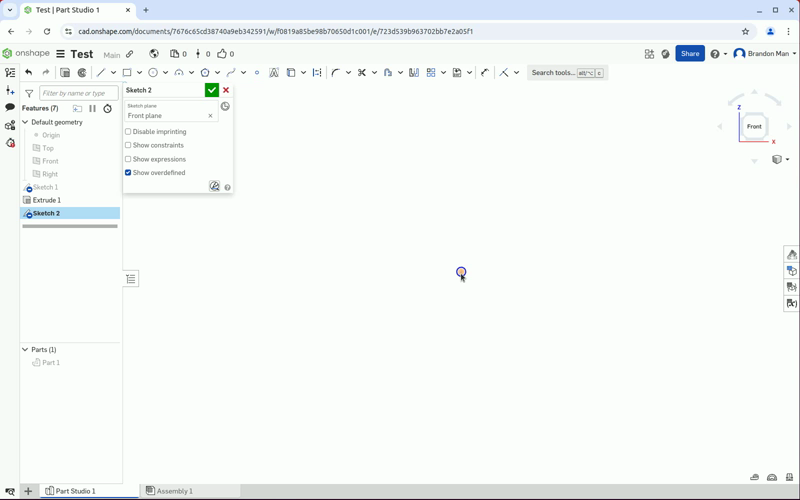
scroll(6)
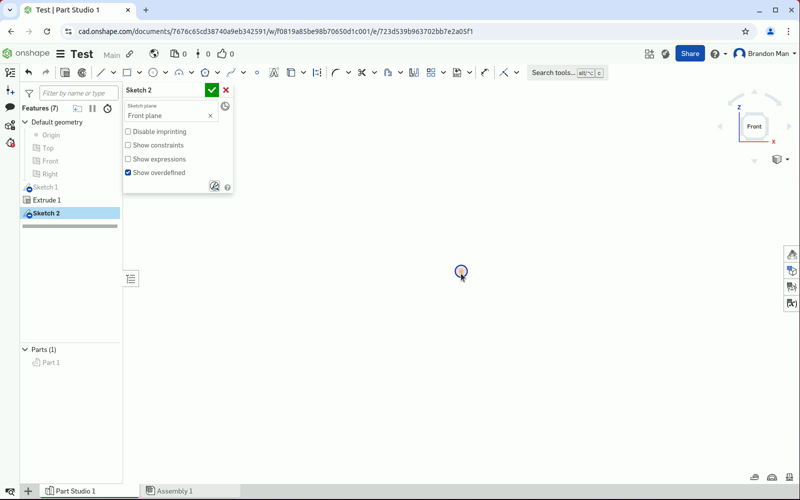
scroll(6)
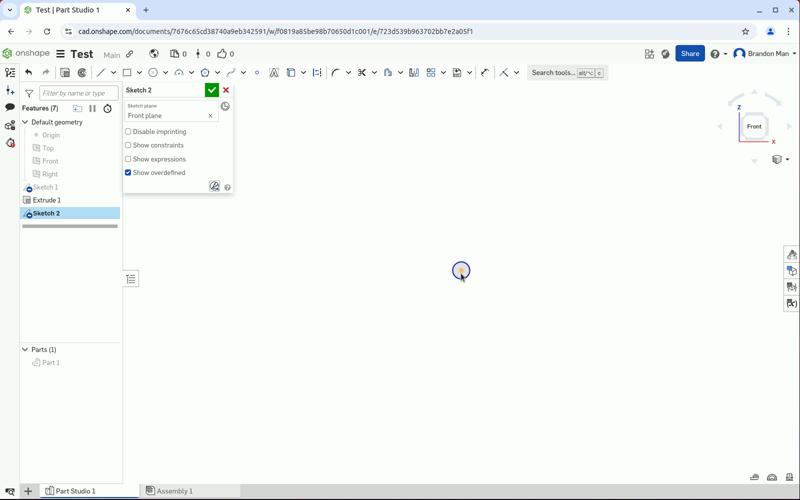
scroll(6)
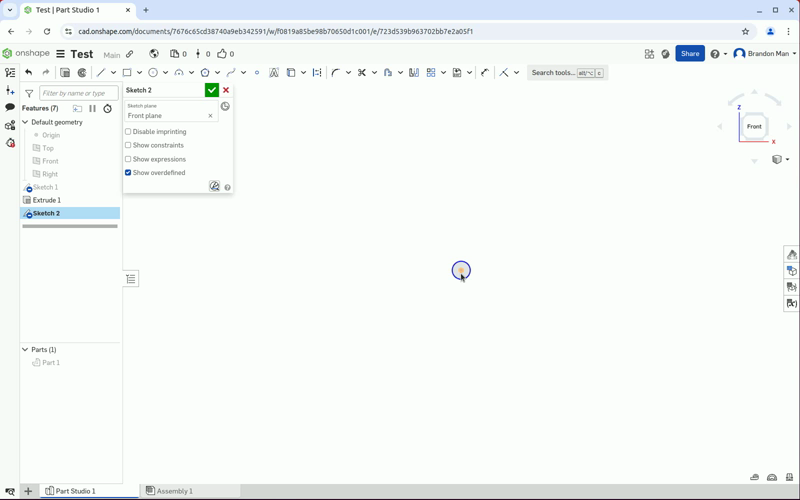
scroll(6)
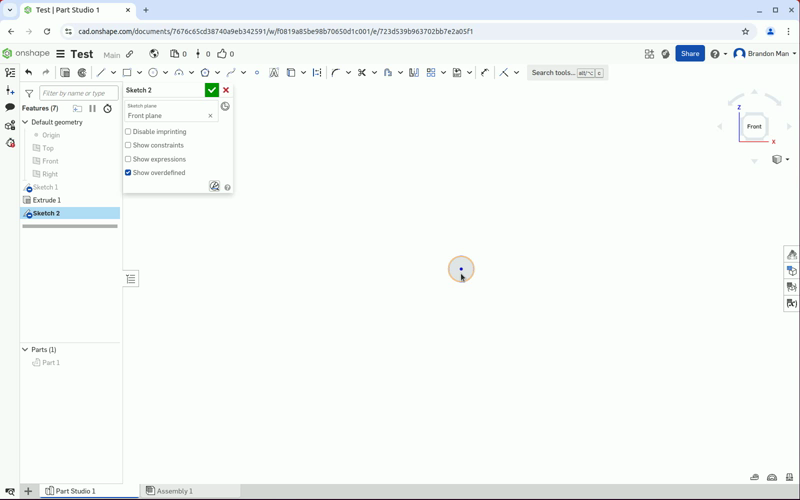
scroll(6)
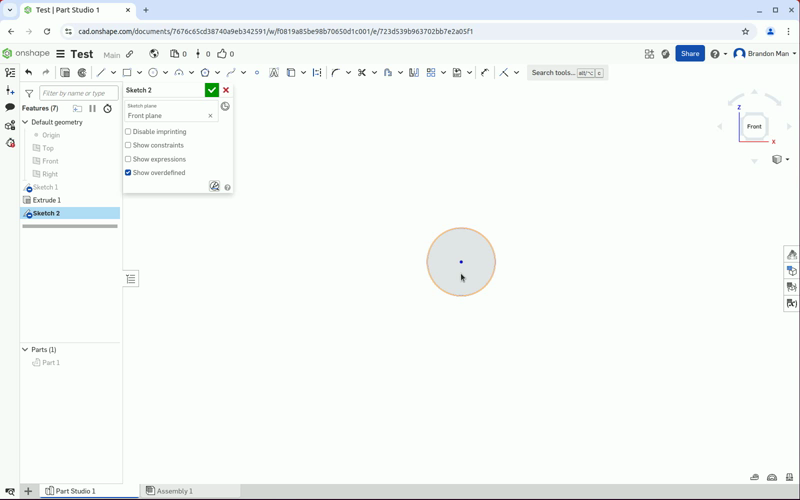
click(461, 273)
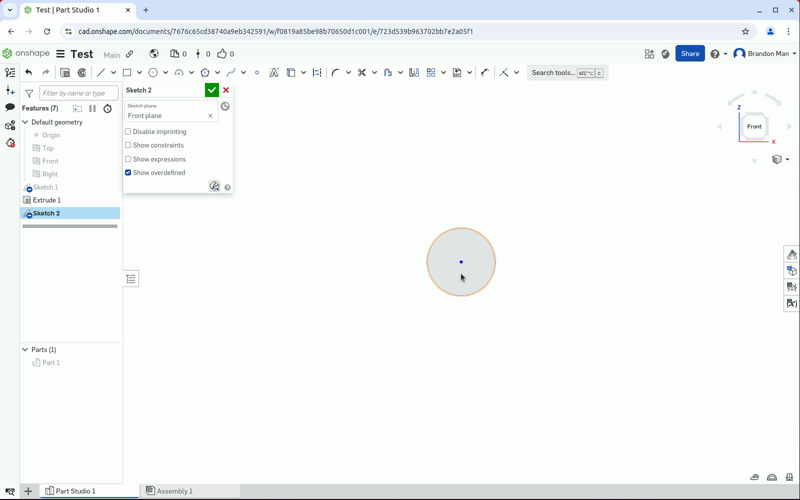
scroll(-6)
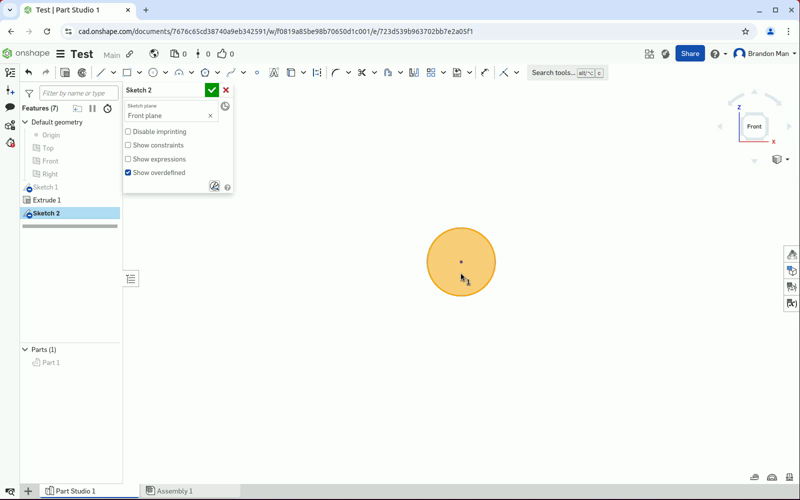
scroll(-6)
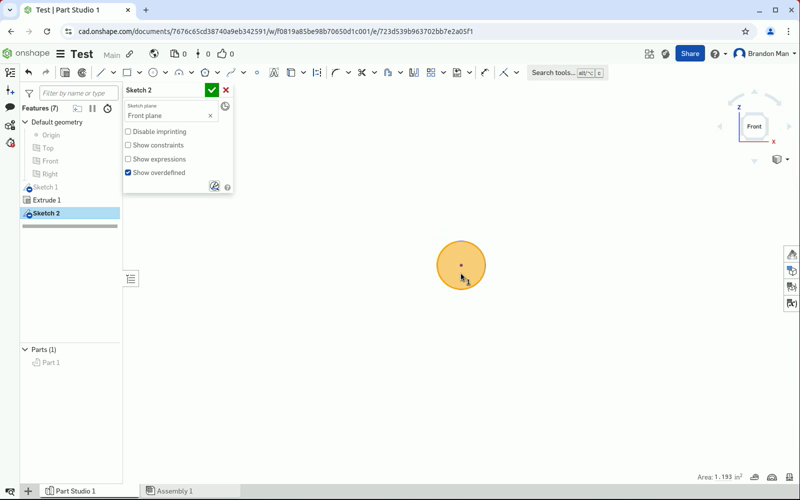
scroll(-6)
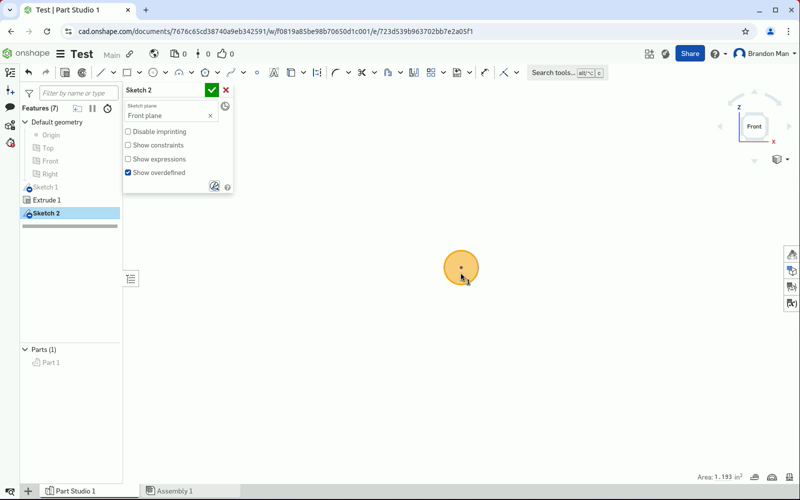
scroll(-6)
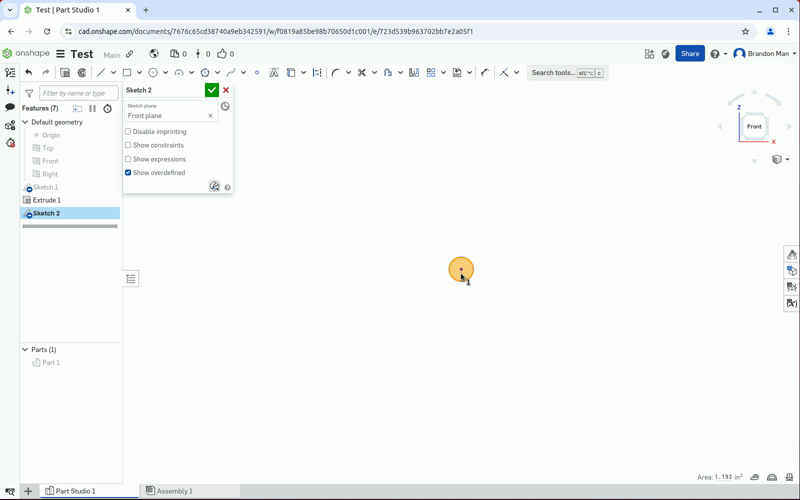
scroll(-6)
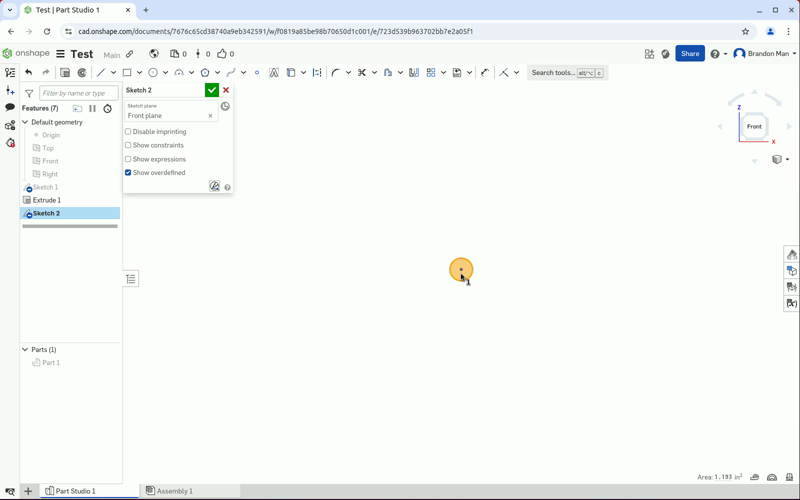
scroll(-6)
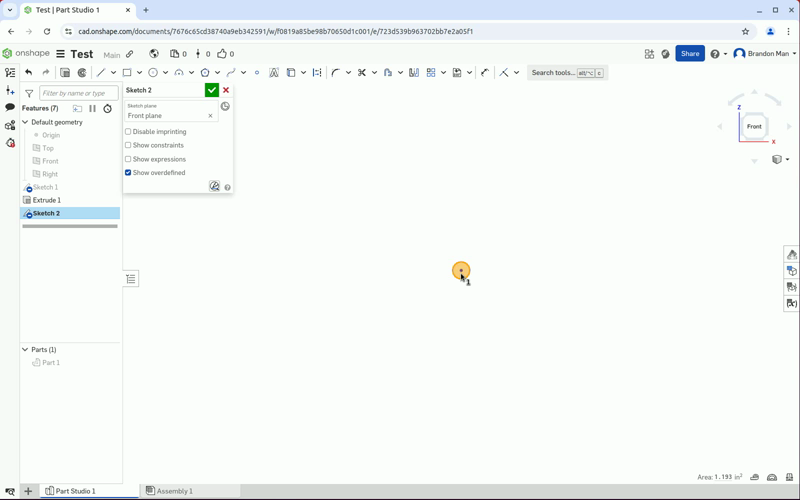
scroll(-6)
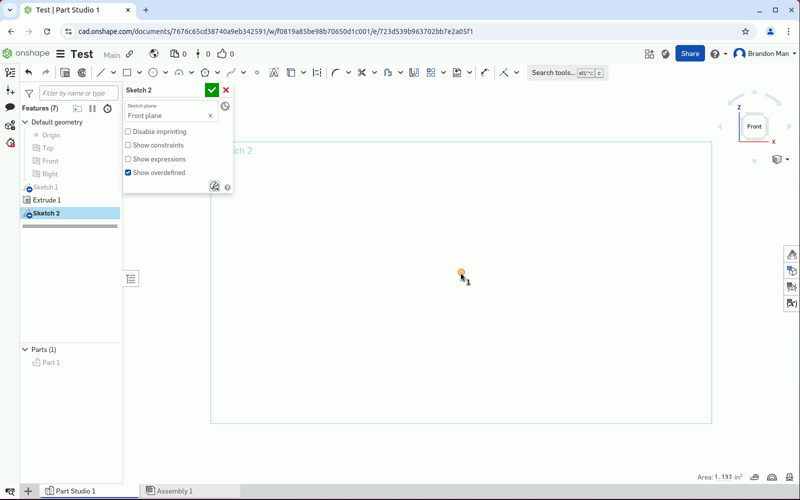
mouse_move(73, 352)
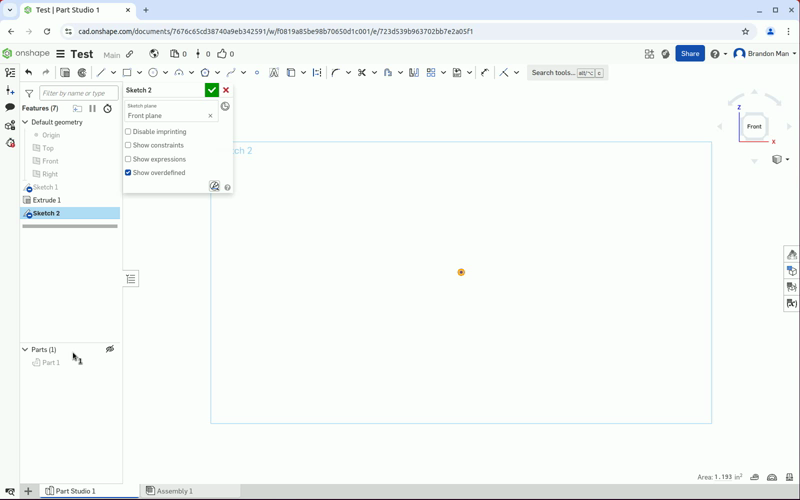
key(shift+y)
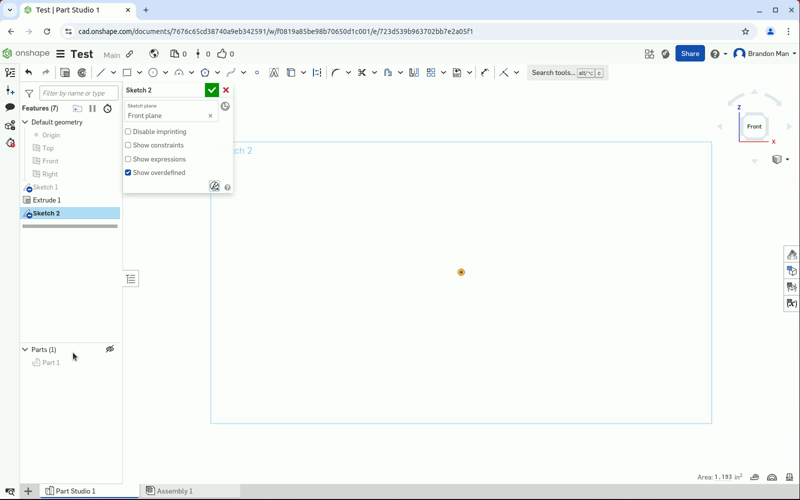
key(shift+e)
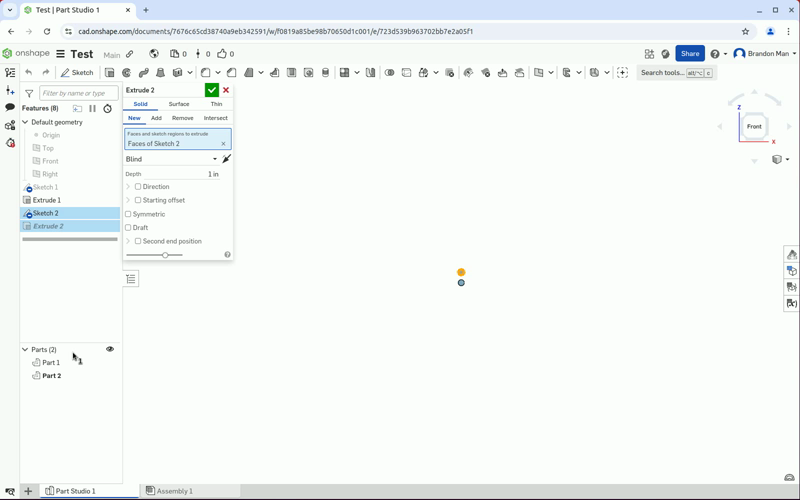
mouse_move(143, 106)
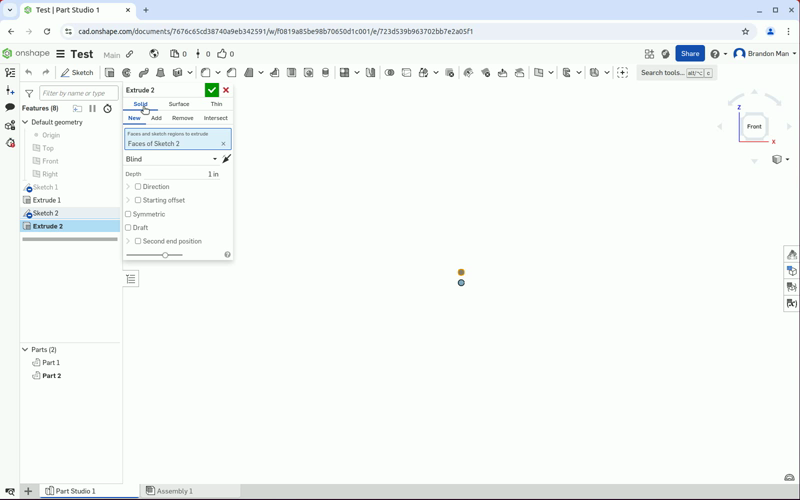
click(143, 106)
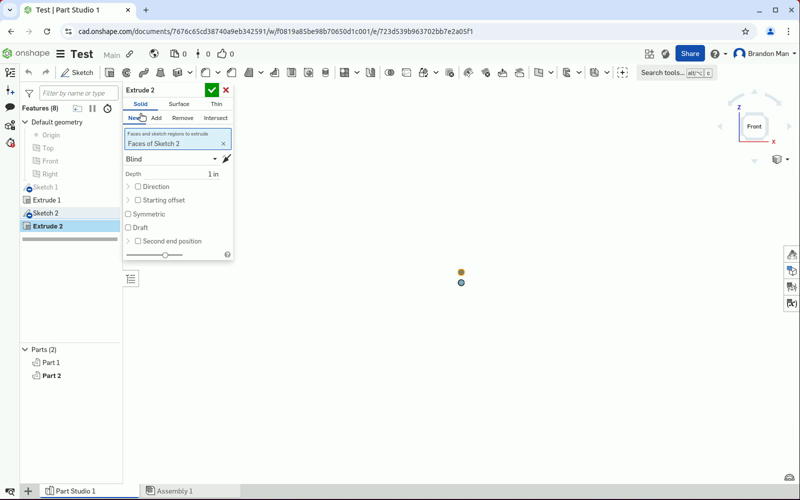
mouse_move(137, 120)
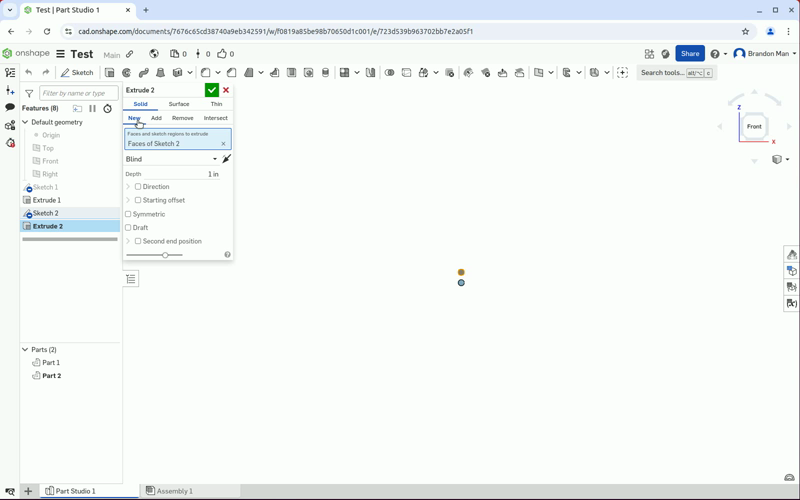
click(137, 120)
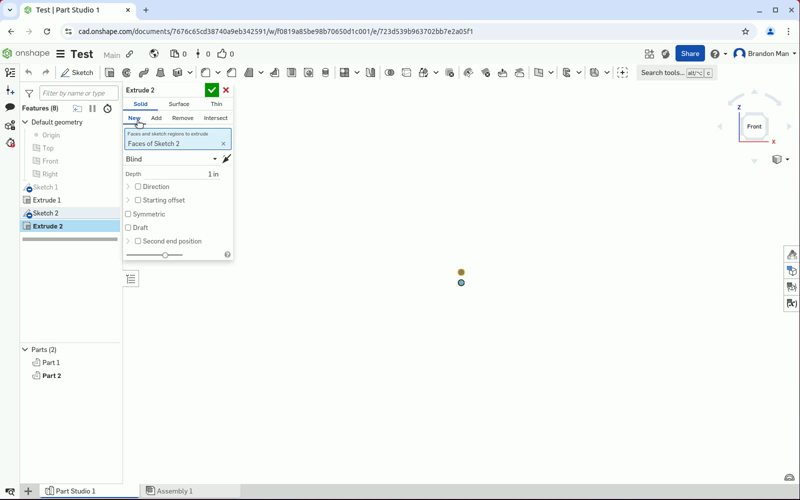
key(tab, 4)
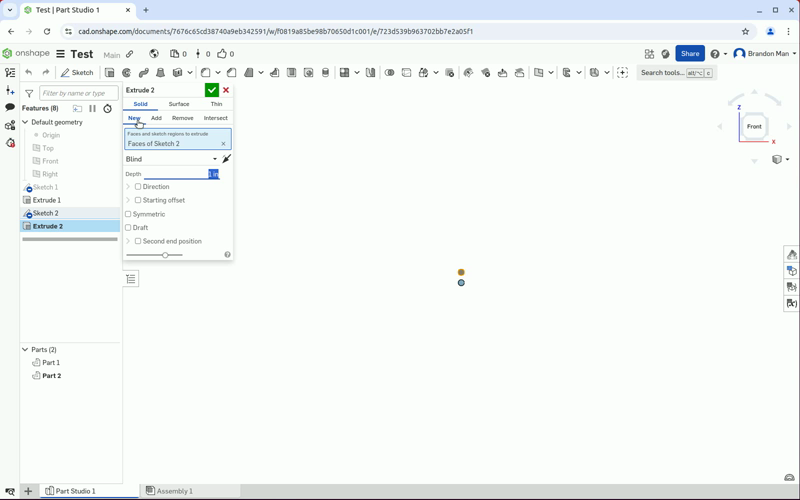
text(9.388)
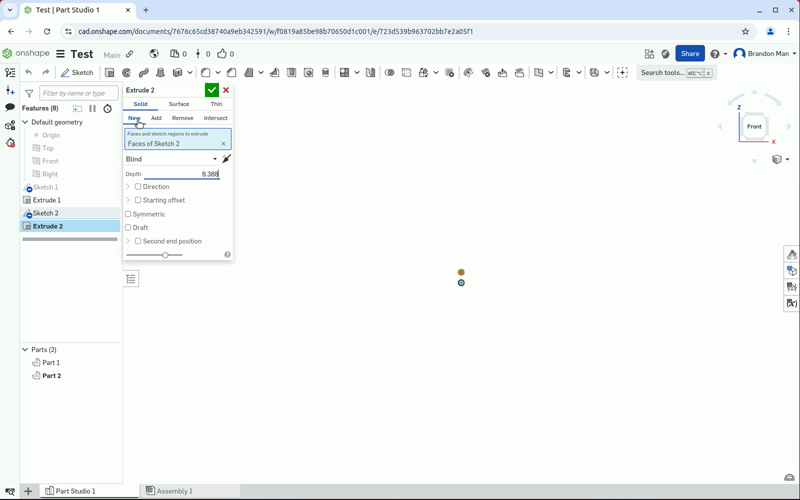
key(enter)
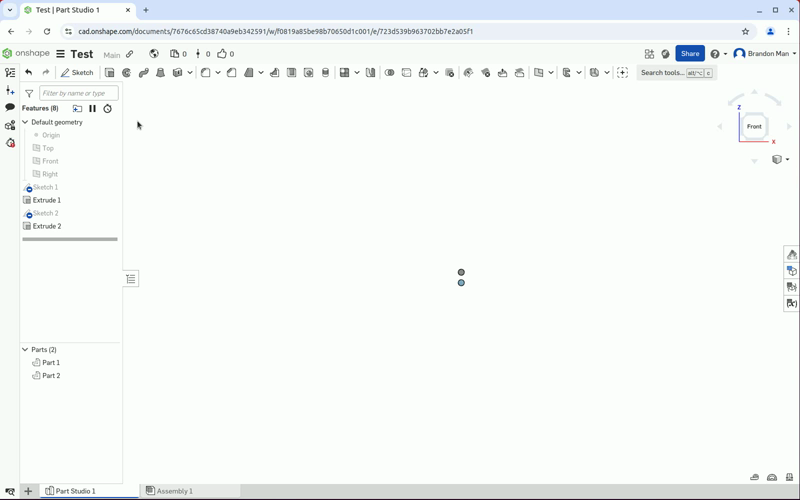
key(shift+h)
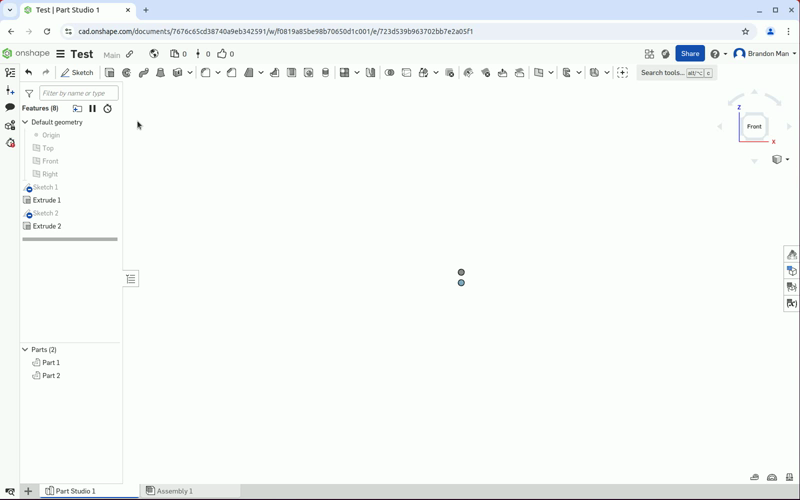
key(shift+h)
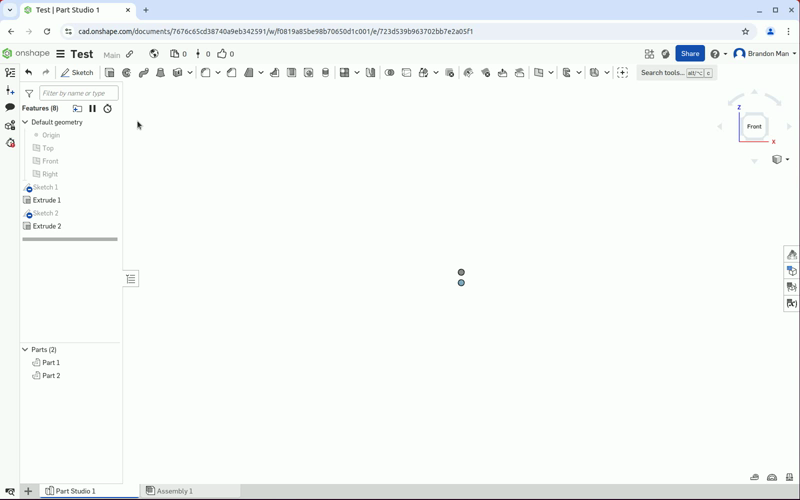
mouse_move(73, 189)
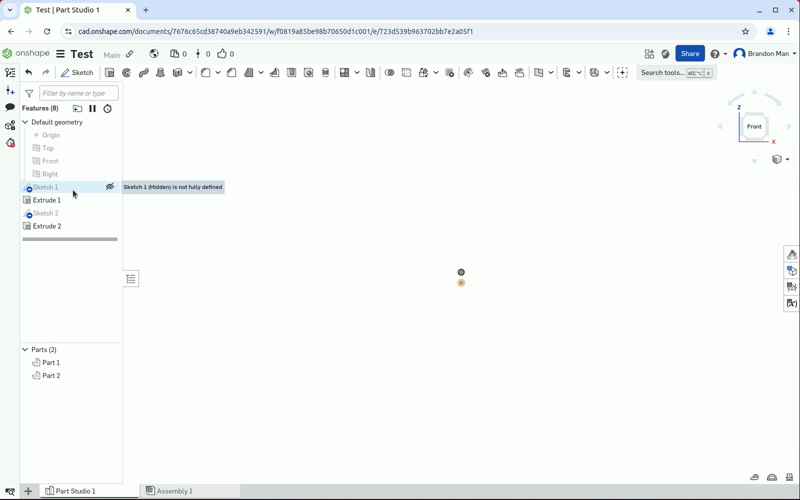
click(73, 189)
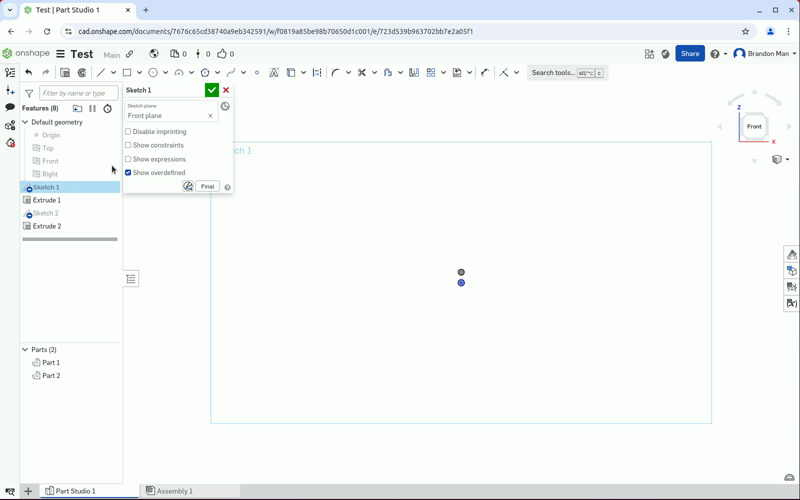
mouse_move(229, 92)
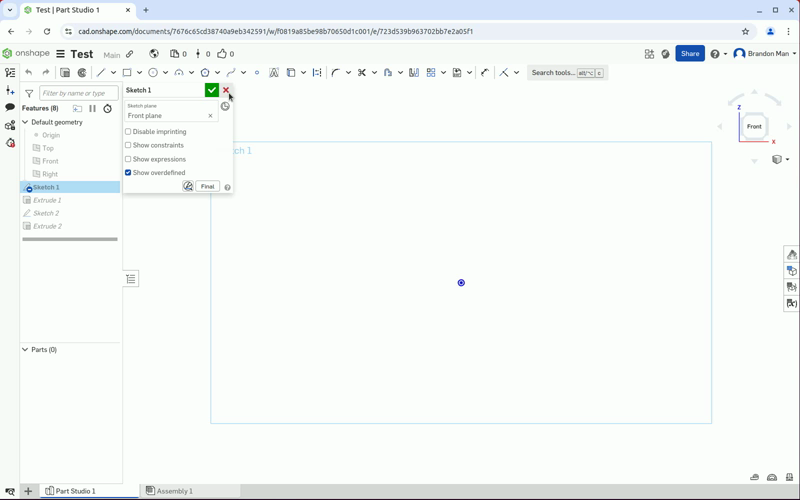
click(229, 92)
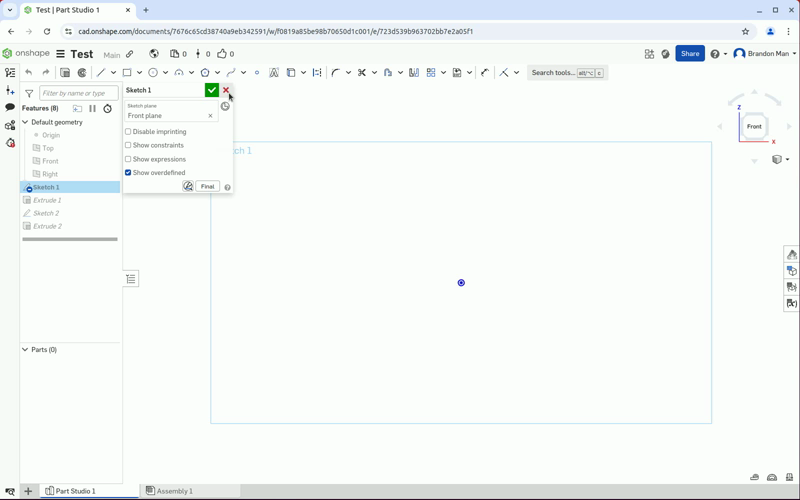
key(shift+s)
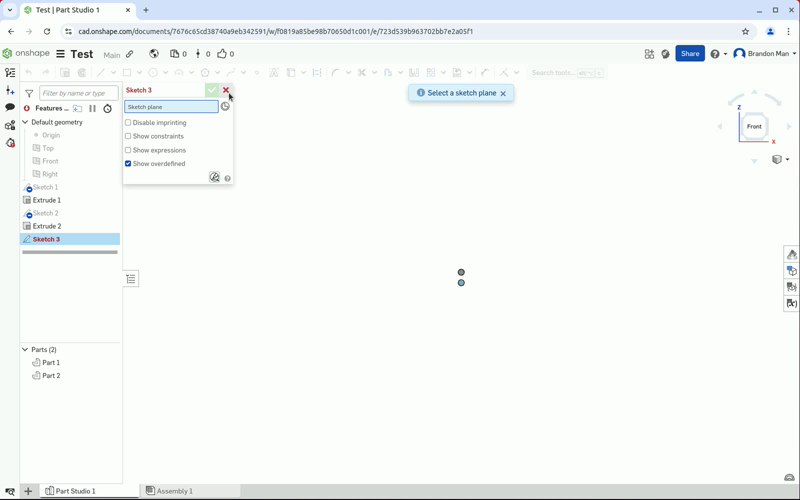
mouse_move(73, 163)
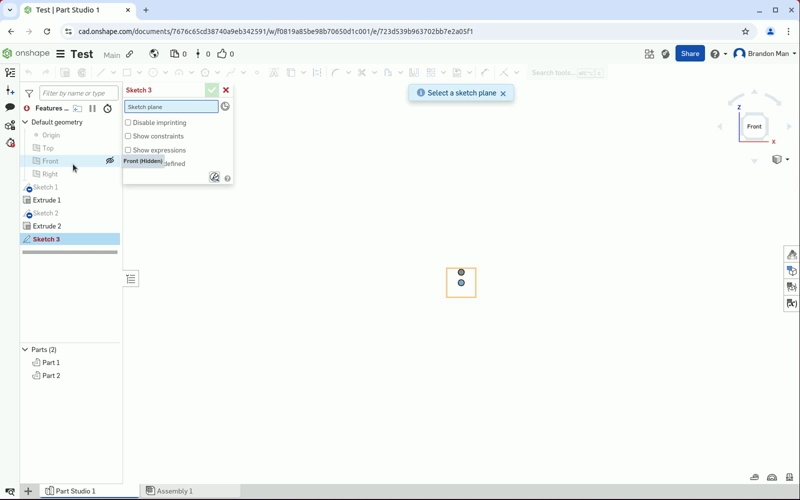
click(73, 163)
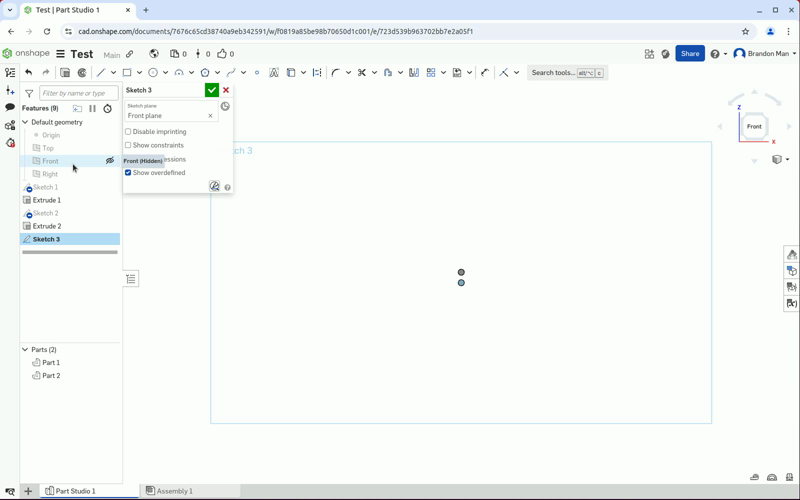
mouse_move(73, 352)
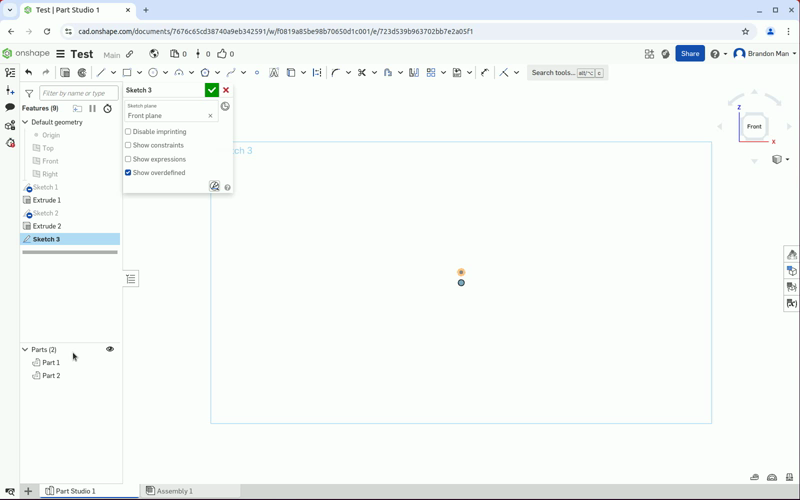
key(y)
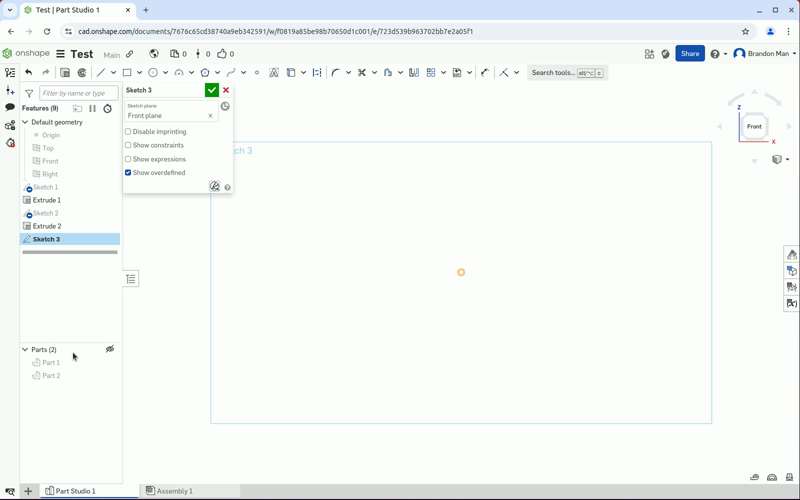
key(c)
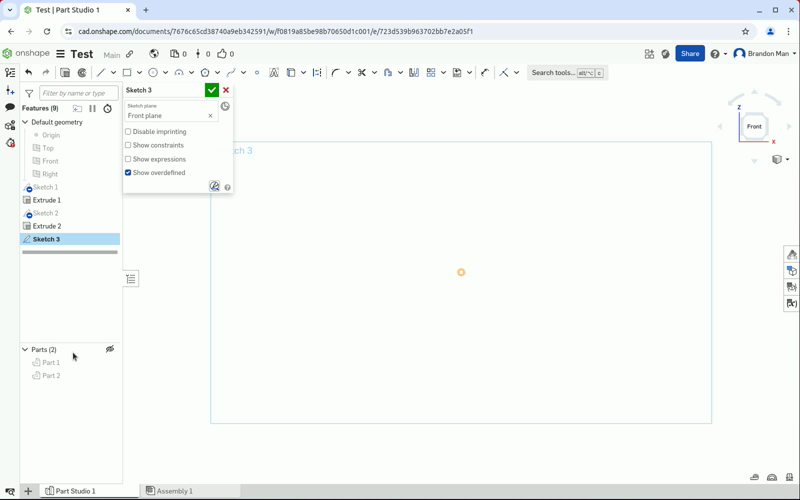
key_down(shift)
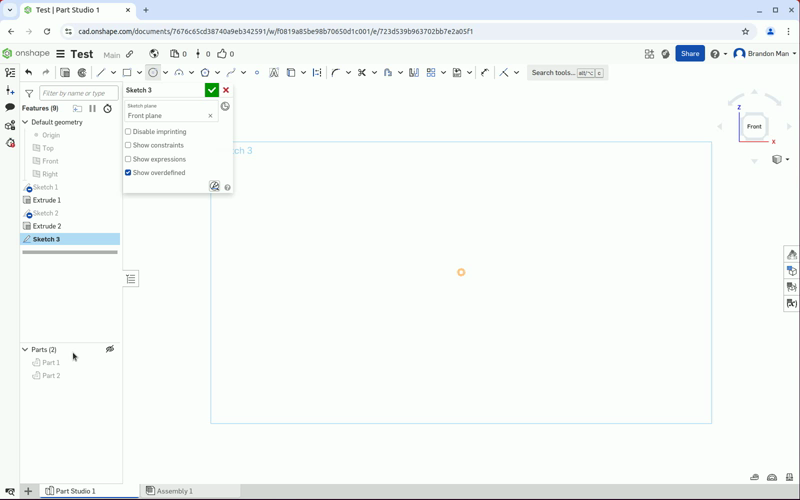
mouse_move(461, 276)
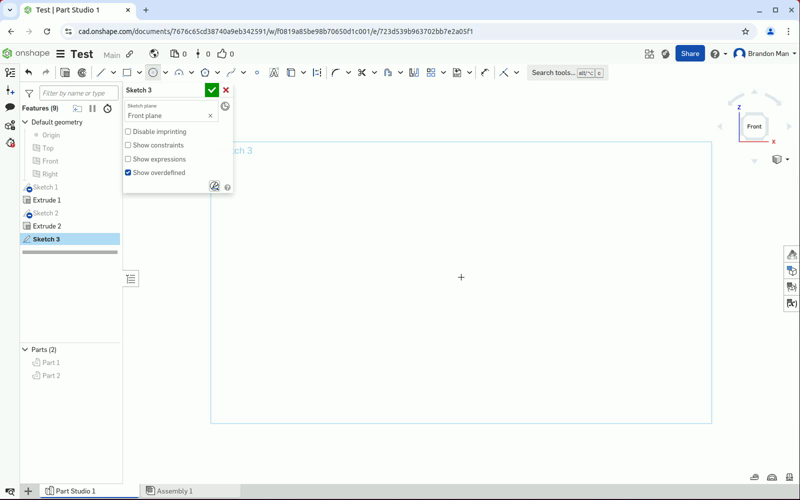
click(461, 276)
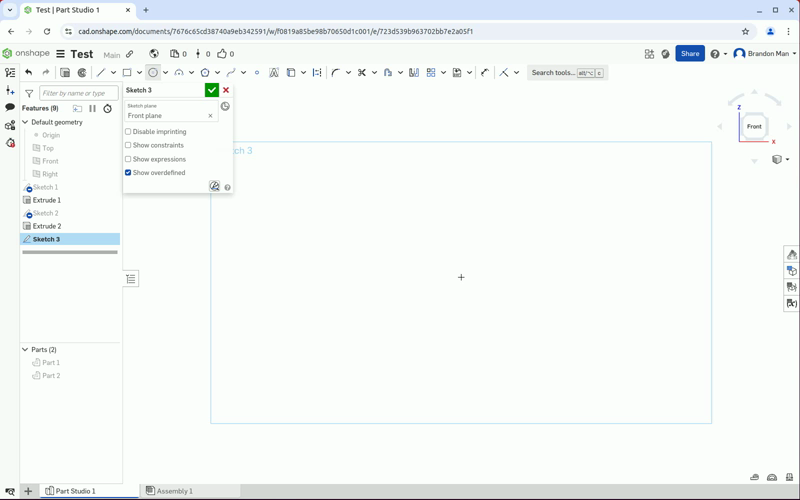
key_up(shift)
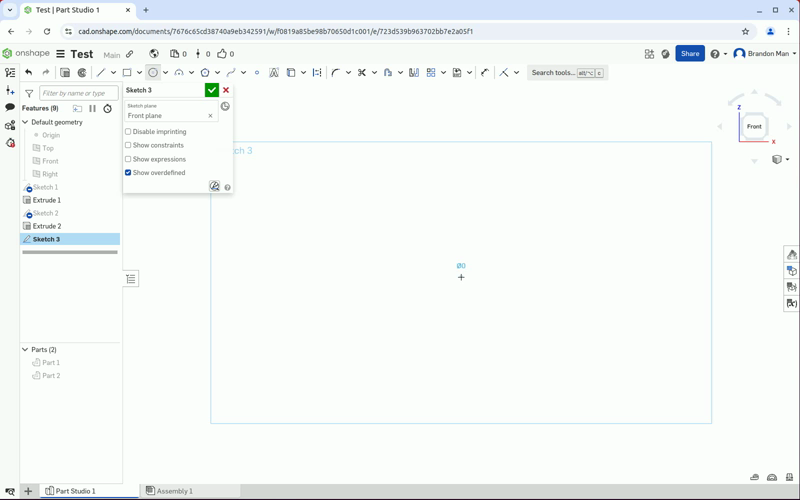
mouse_move(464, 276)
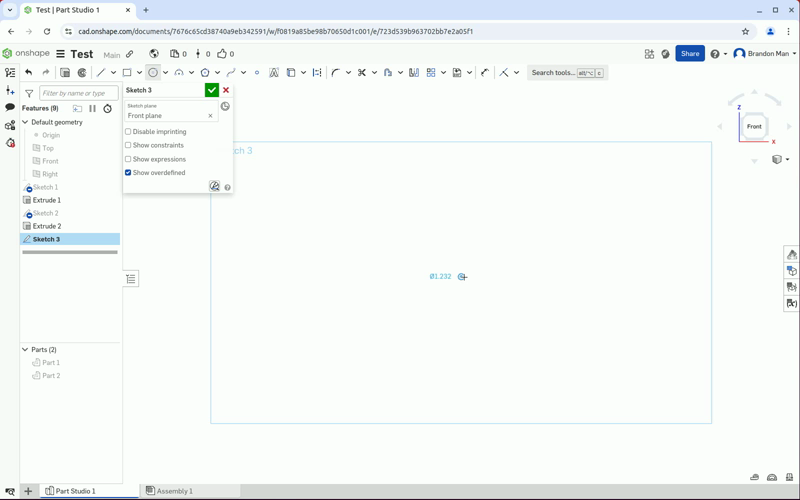
click(464, 276)
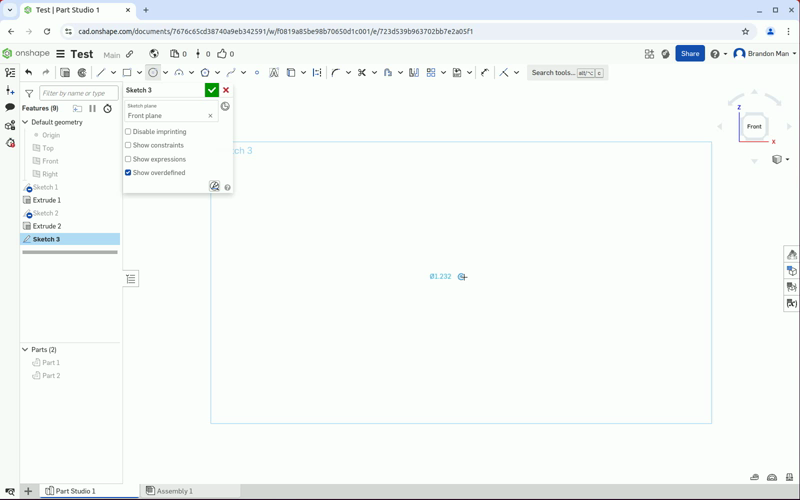
key(esc)
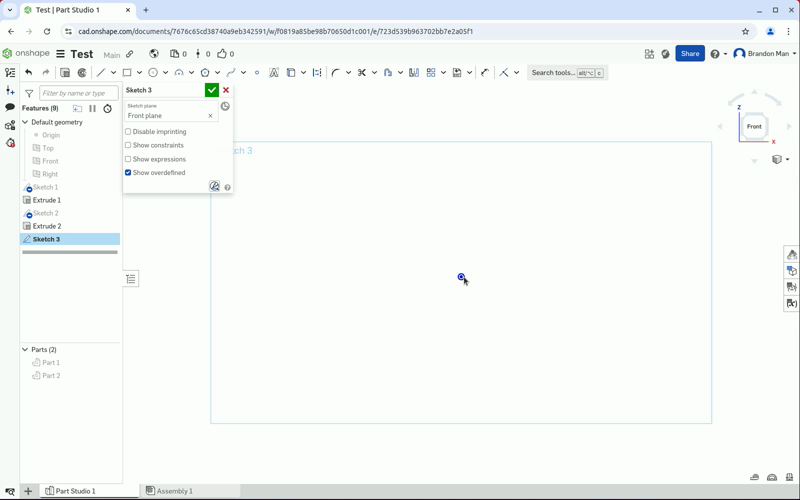
mouse_move(458, 277)
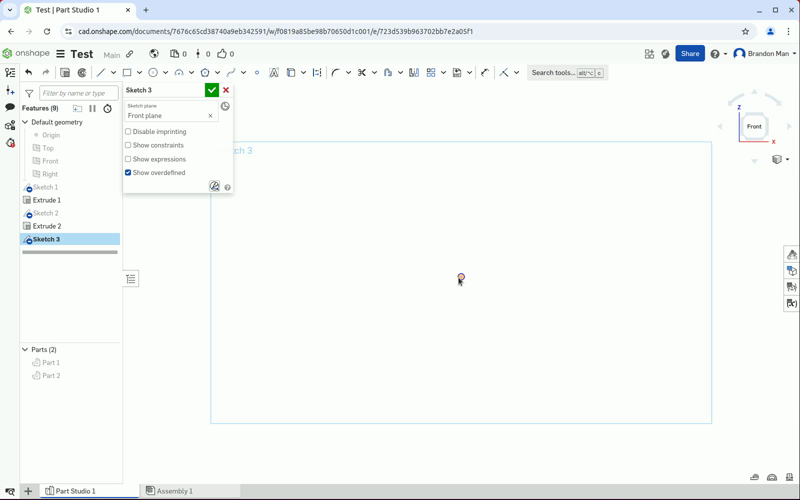
scroll(6)
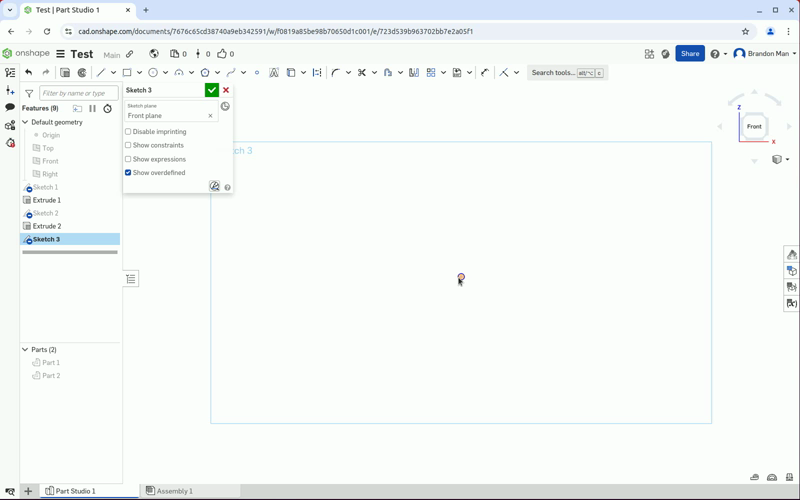
scroll(6)
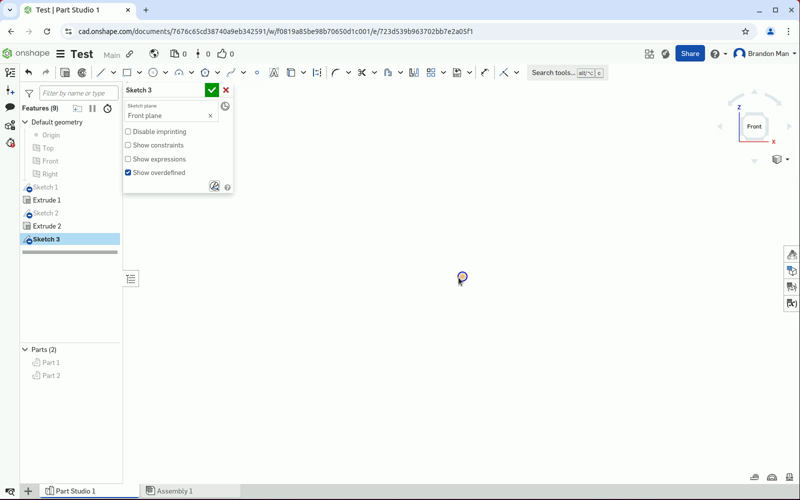
scroll(6)
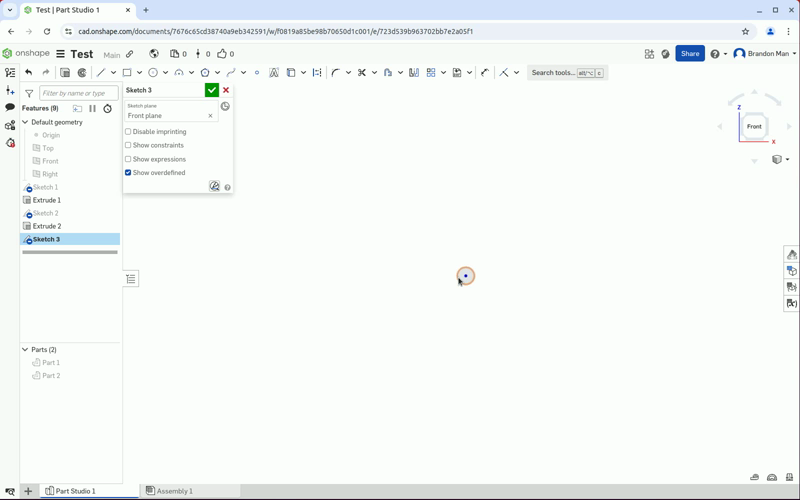
scroll(6)
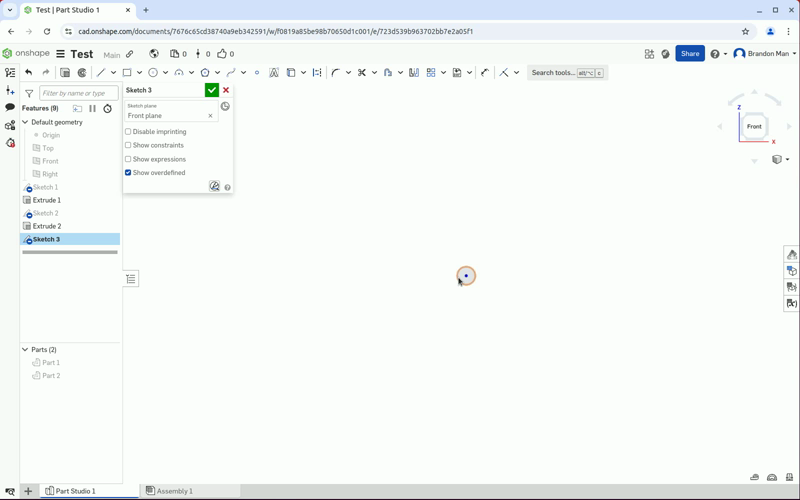
scroll(6)
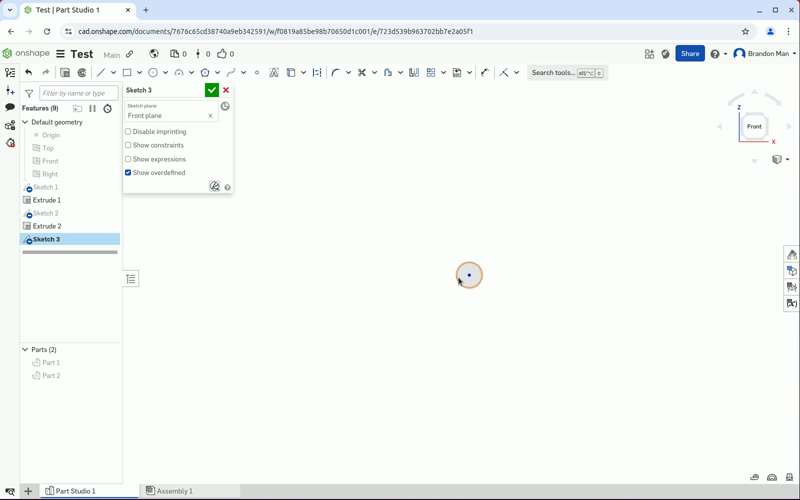
scroll(6)
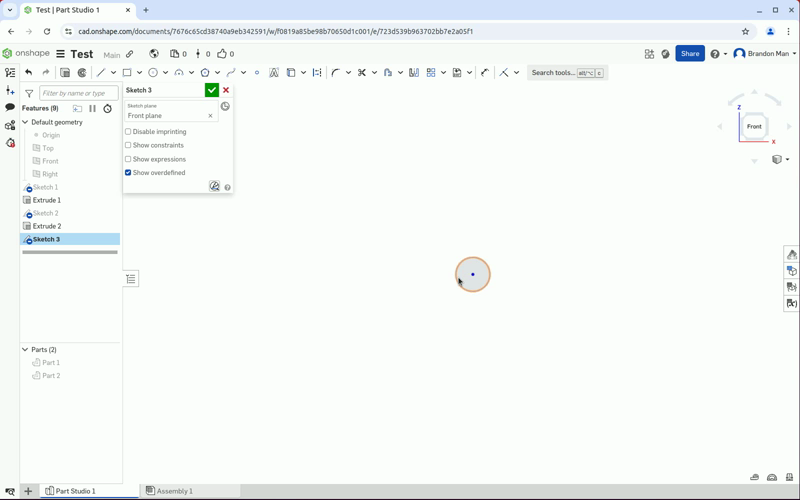
scroll(6)
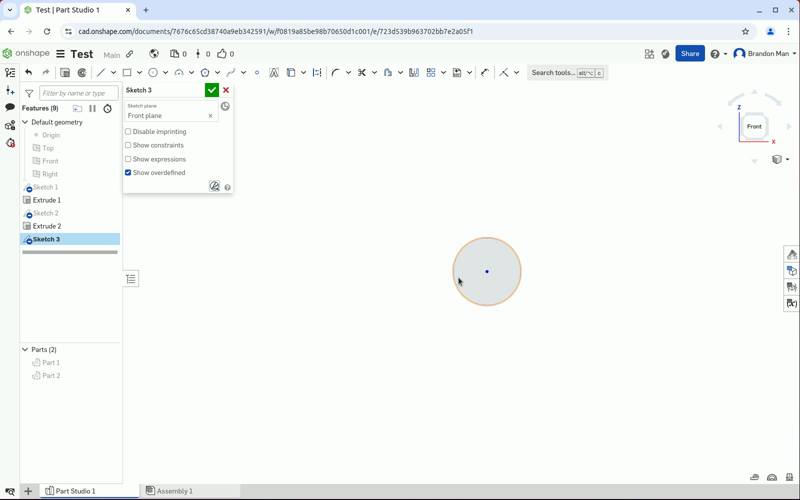
click(458, 277)
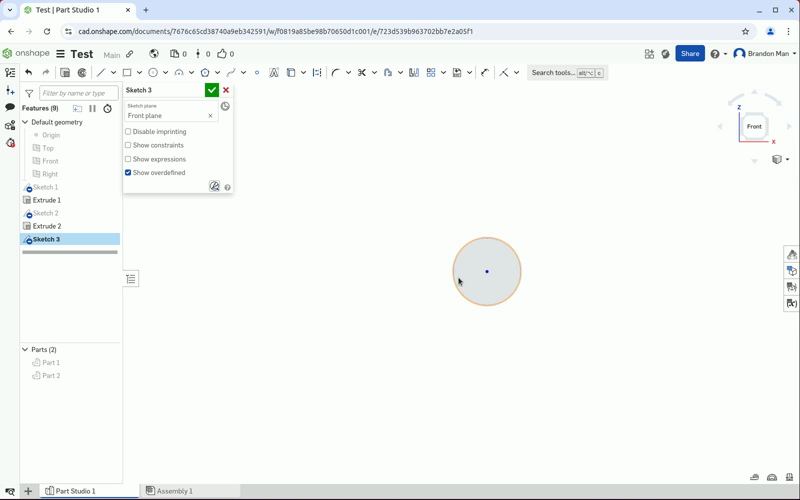
scroll(-6)
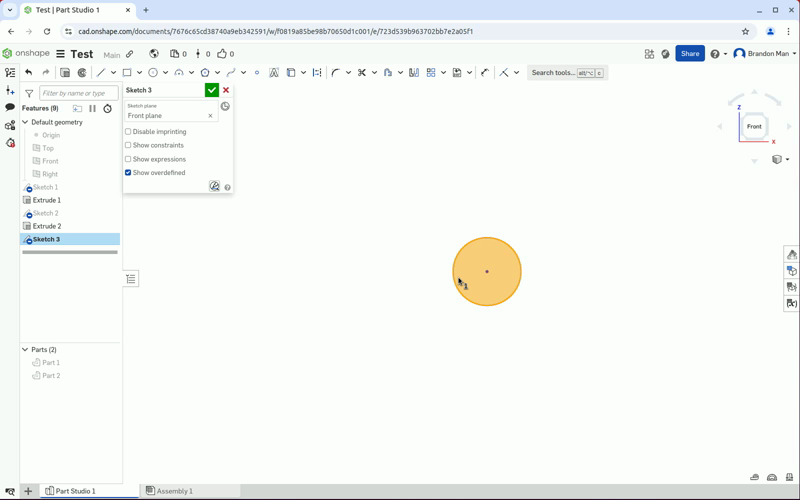
scroll(-6)
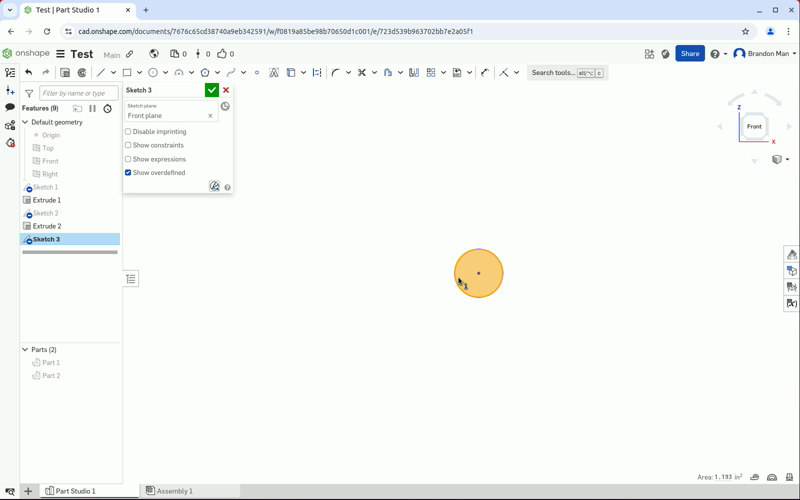
scroll(-6)
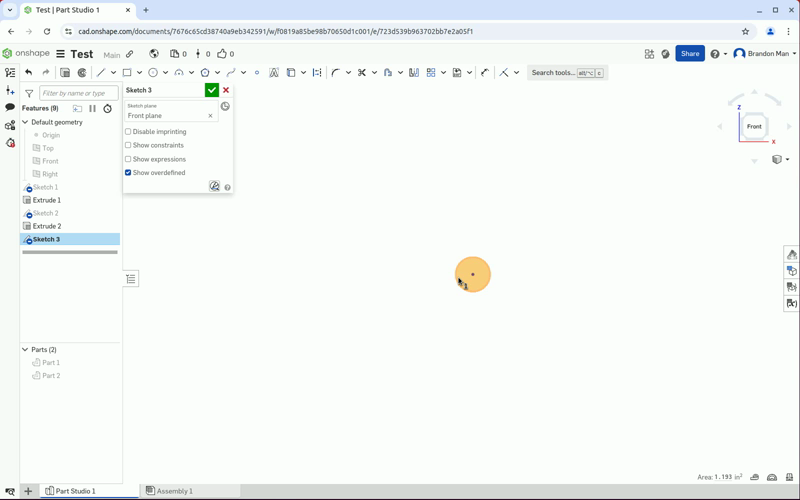
scroll(-6)
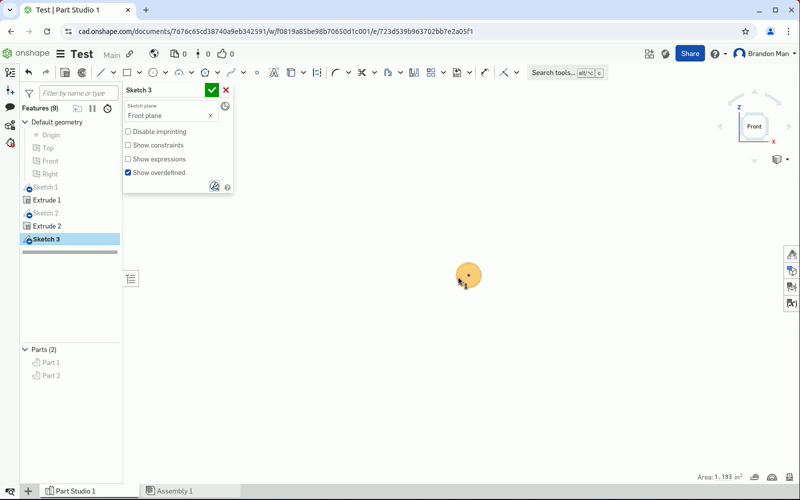
scroll(-6)
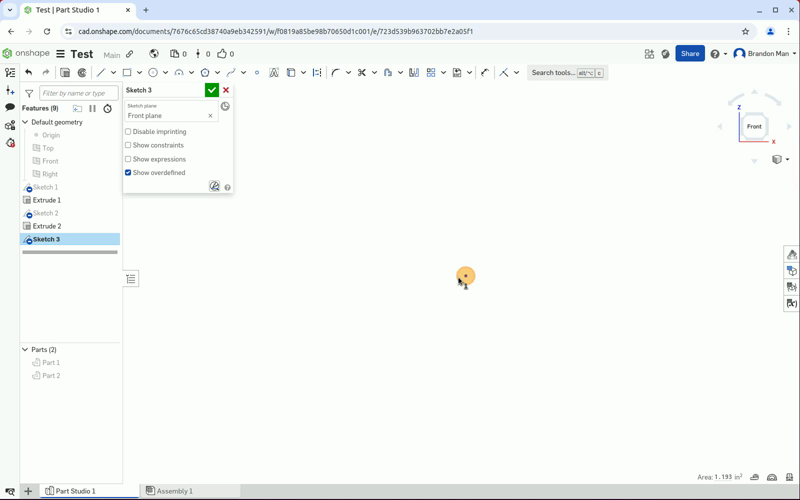
scroll(-6)
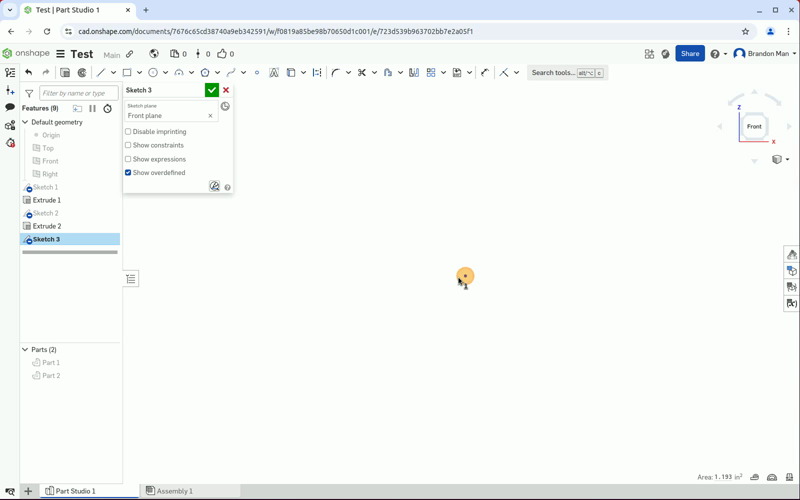
scroll(-6)
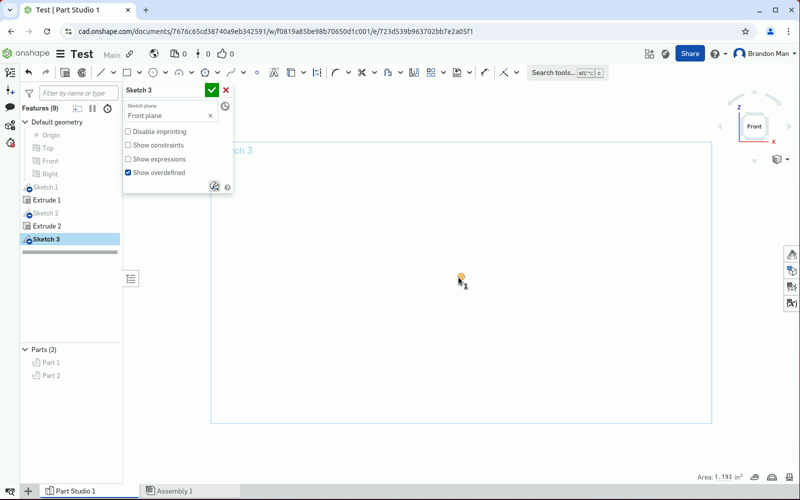
mouse_move(73, 352)
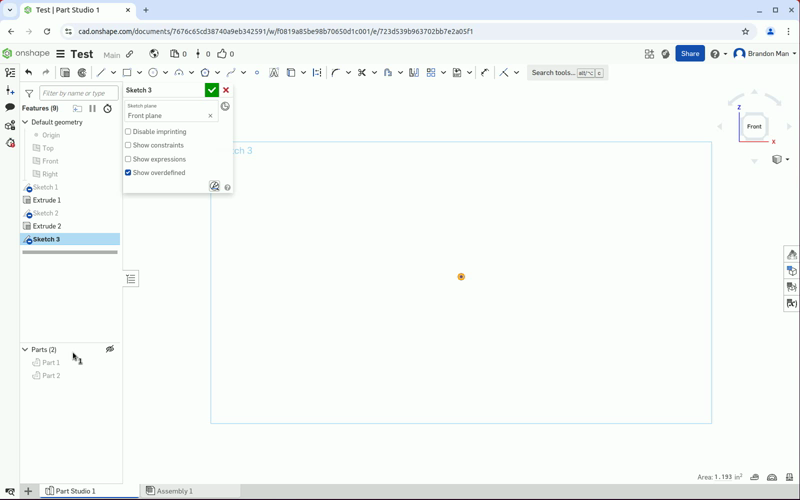
key(shift+y)
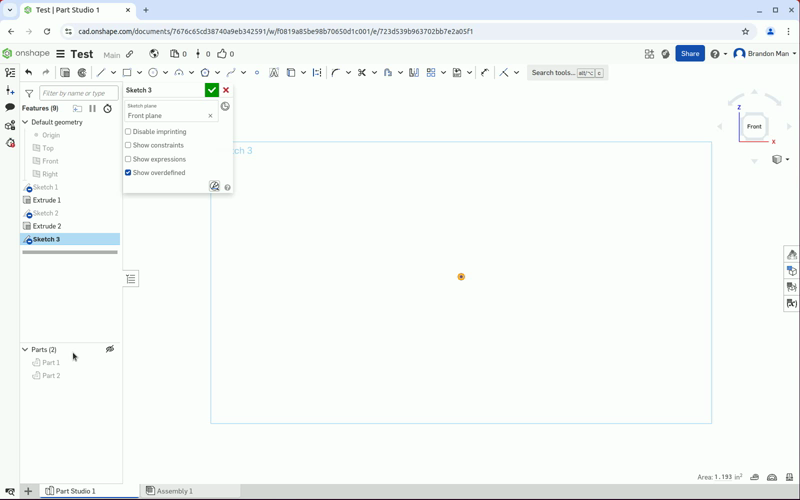
key(shift+e)
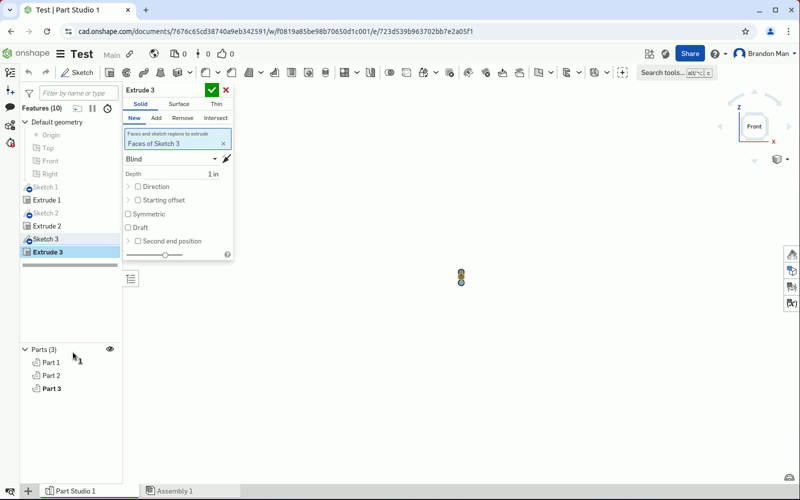
mouse_move(143, 106)
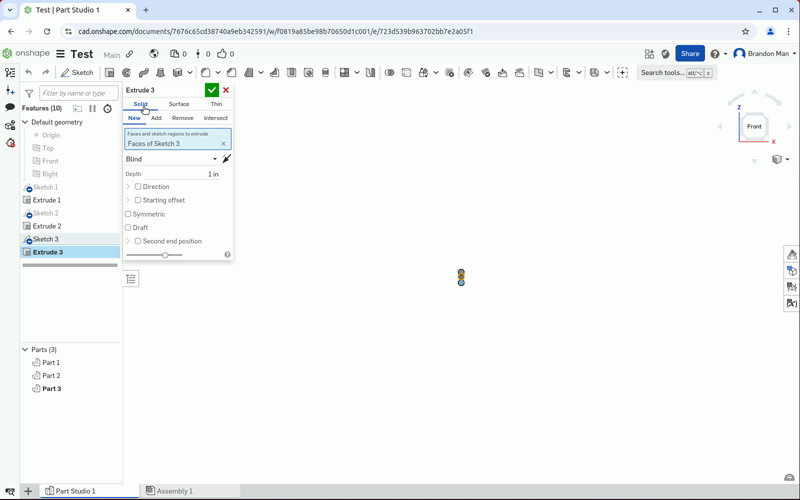
click(143, 106)
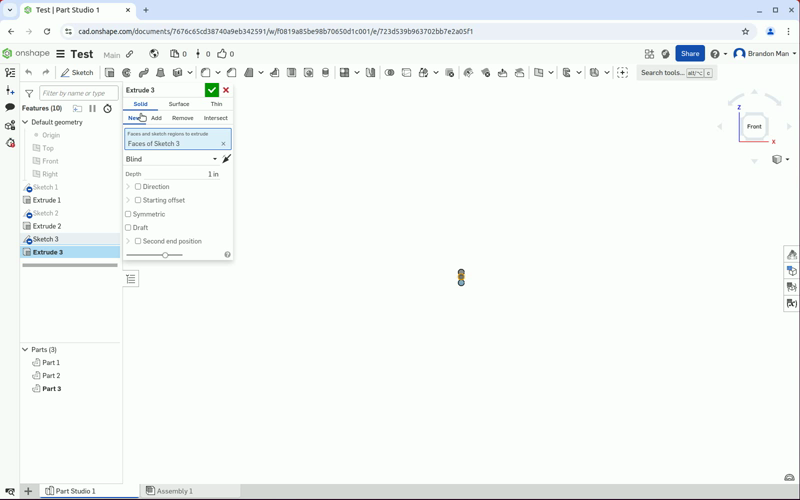
mouse_move(137, 120)
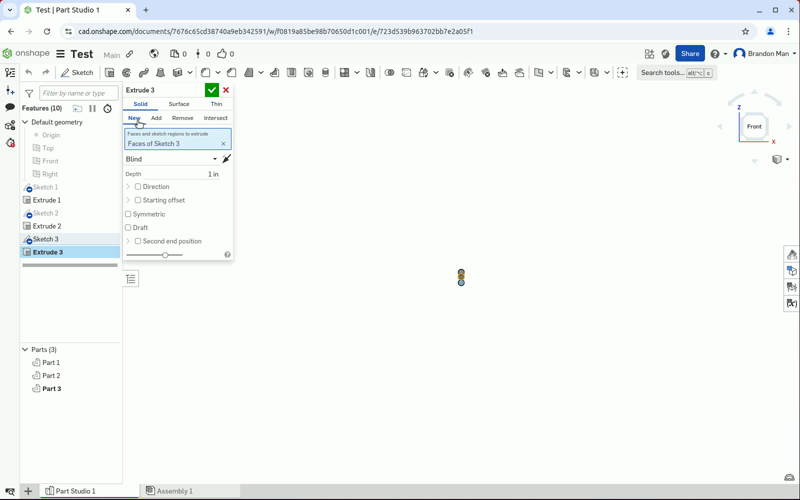
click(137, 120)
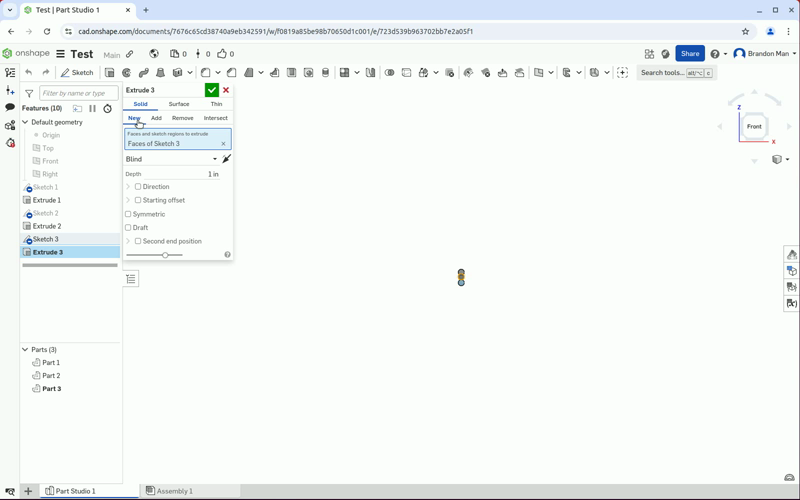
key(tab, 4)
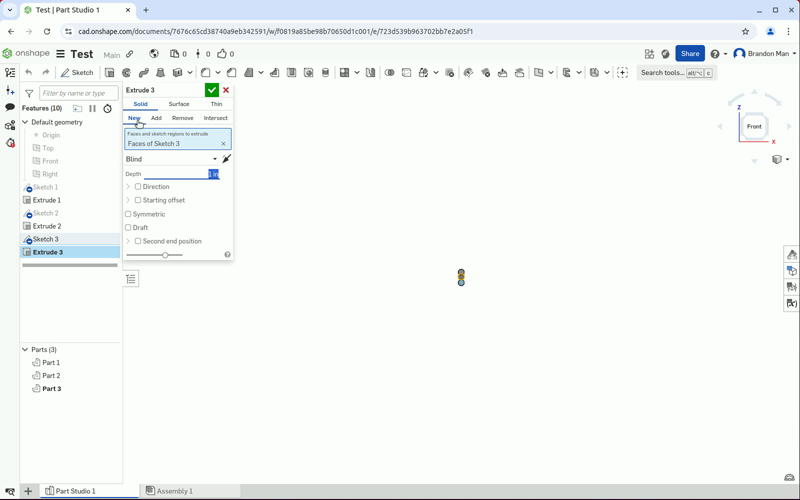
text(10.11)
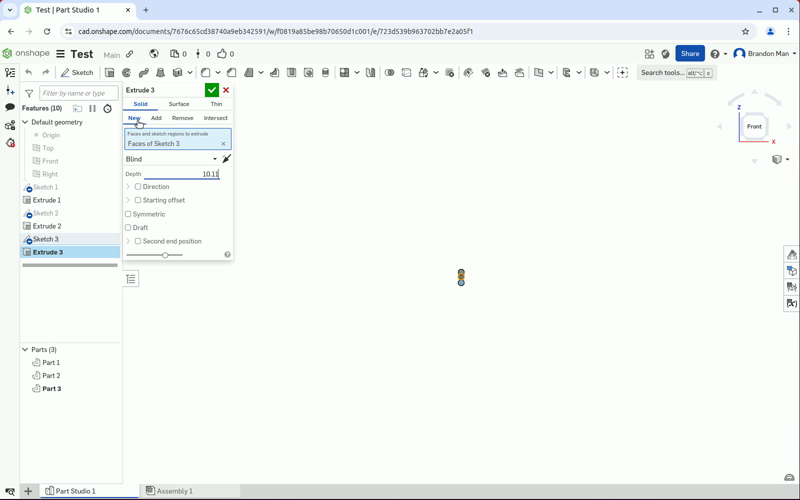
key(enter)
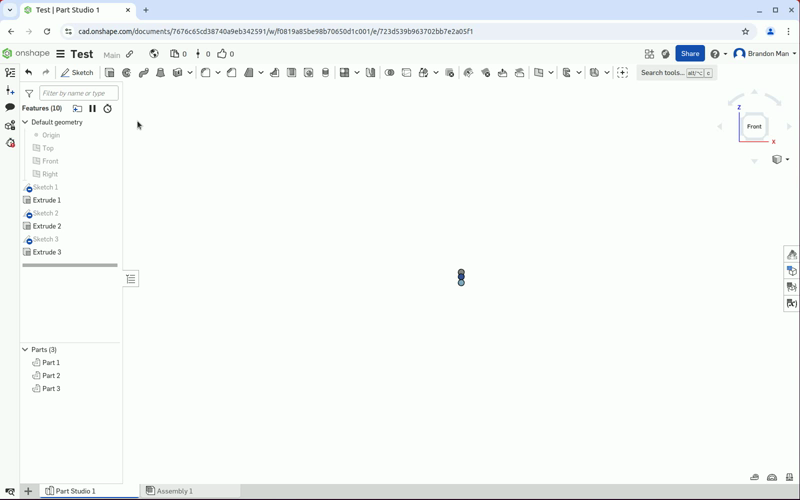
key(shift+h)
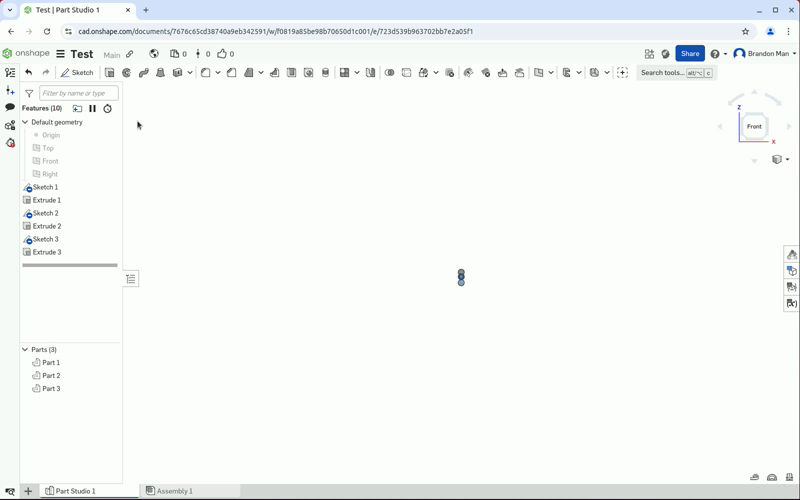
key(shift+h)
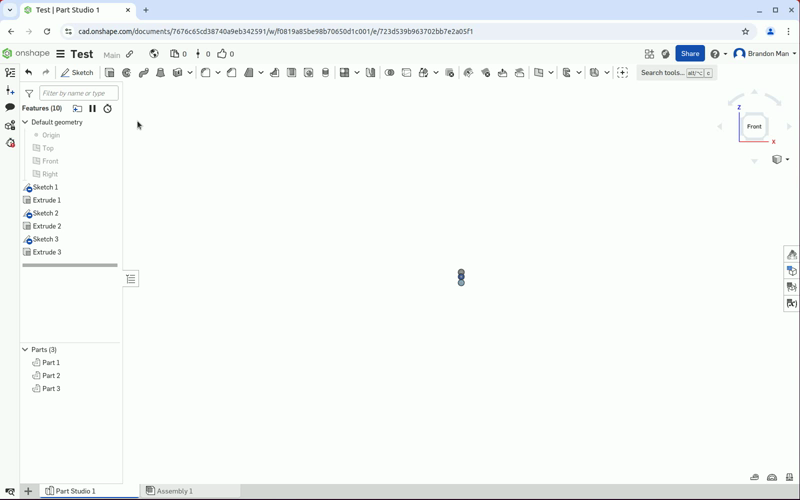
key(shift+7)
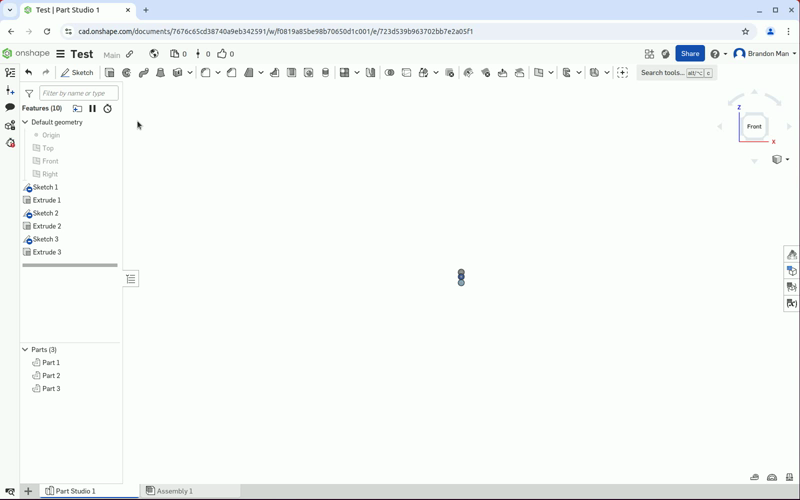
key(left, 2)
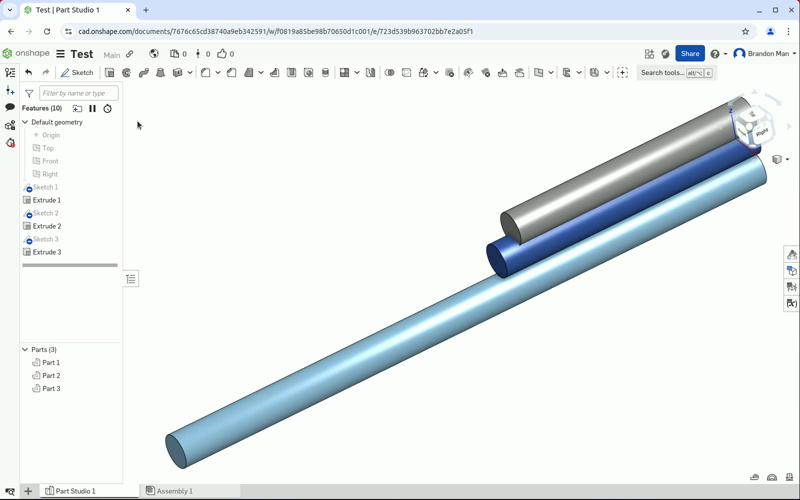
key(down, 2)
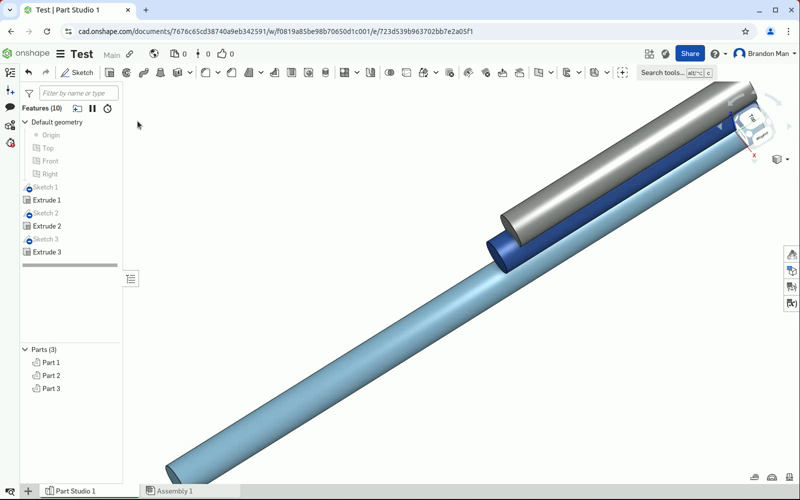
key(up, 2)
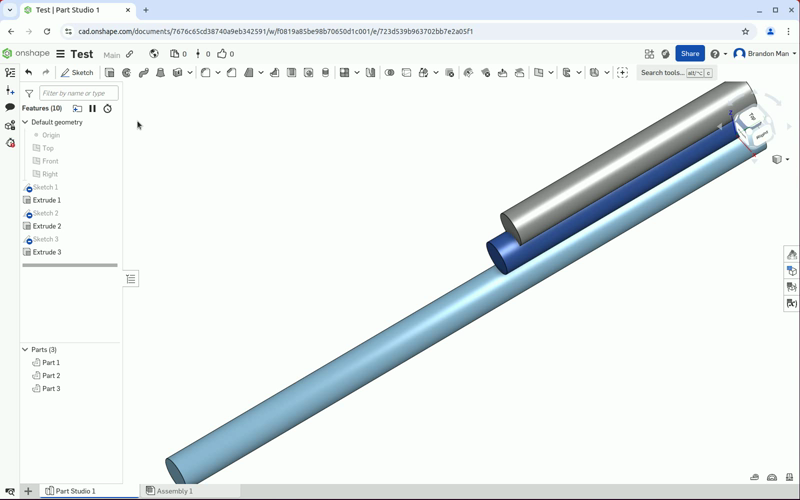
key(right, 2)
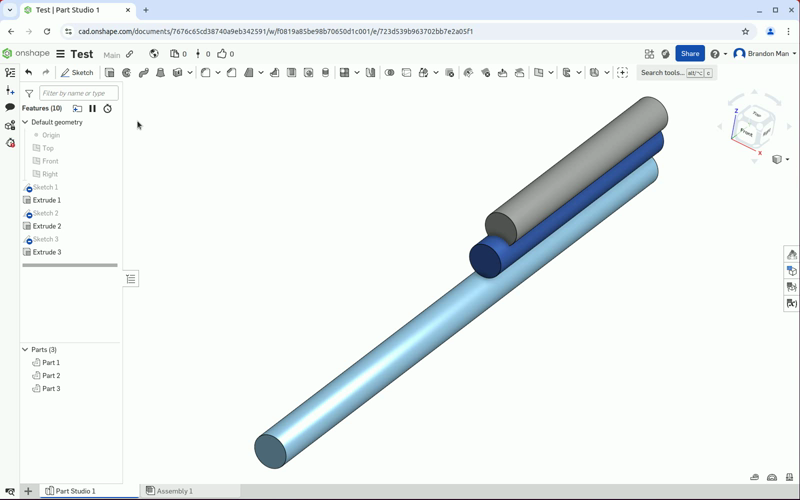
mouse_move(73, 189)
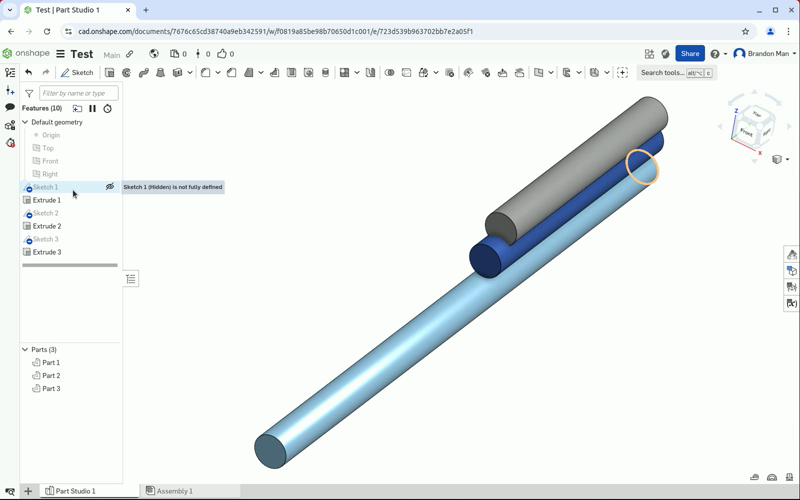
click(73, 189)